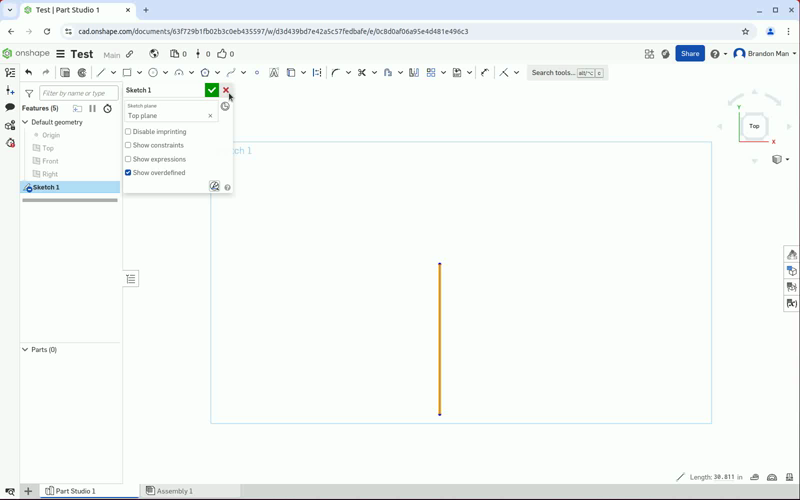
key(shift+h)
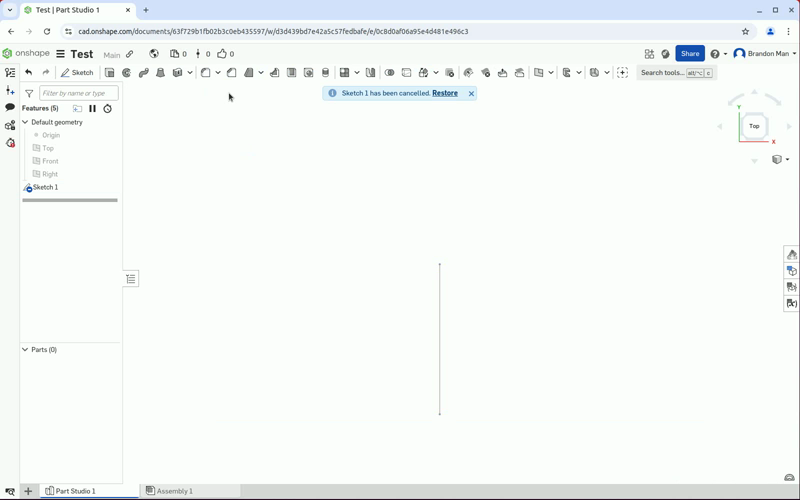
key(shift+s)
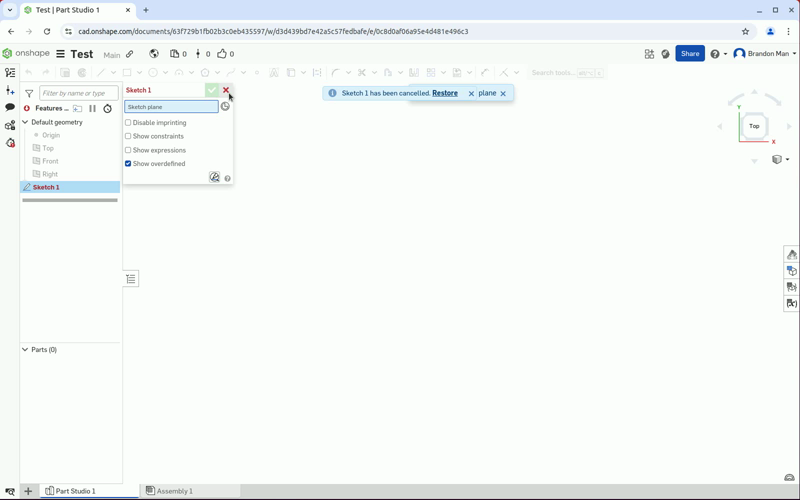
mouse_move(73, 150)
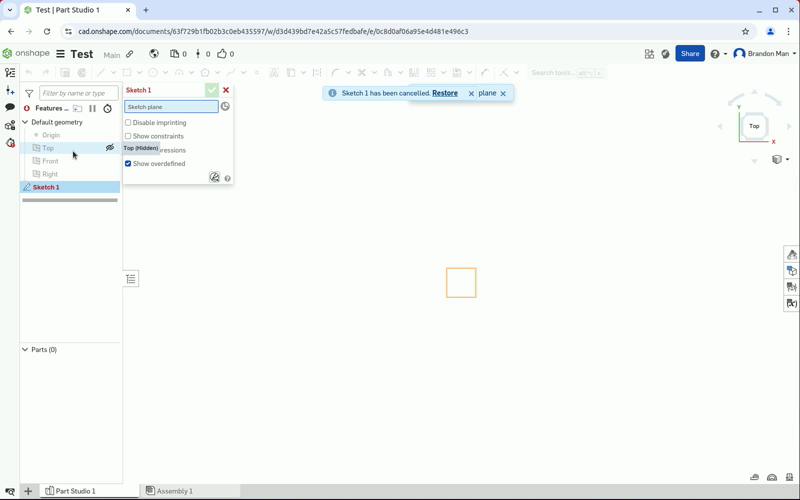
click(73, 150)
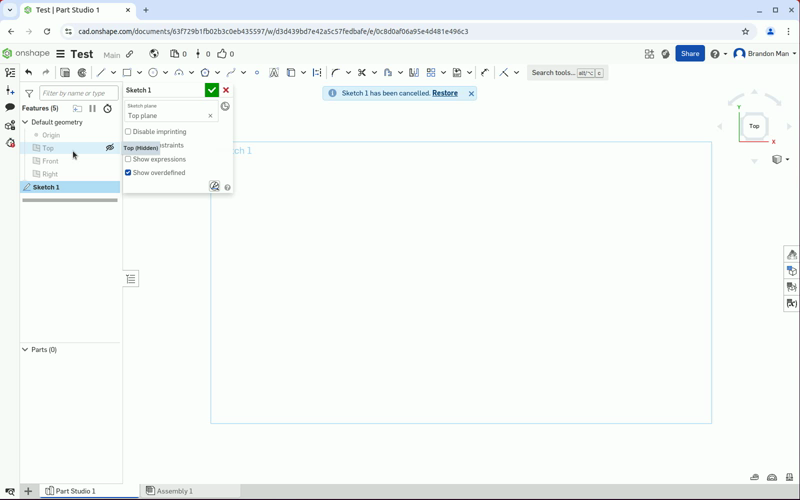
mouse_move(73, 352)
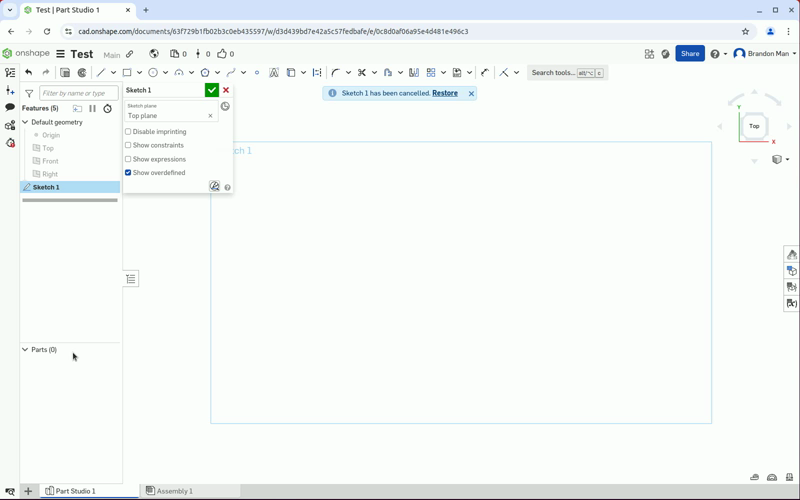
key(y)
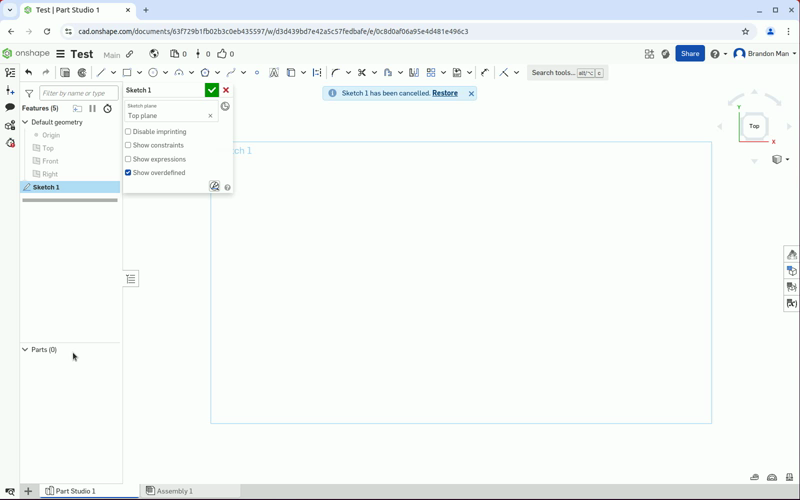
key(c)
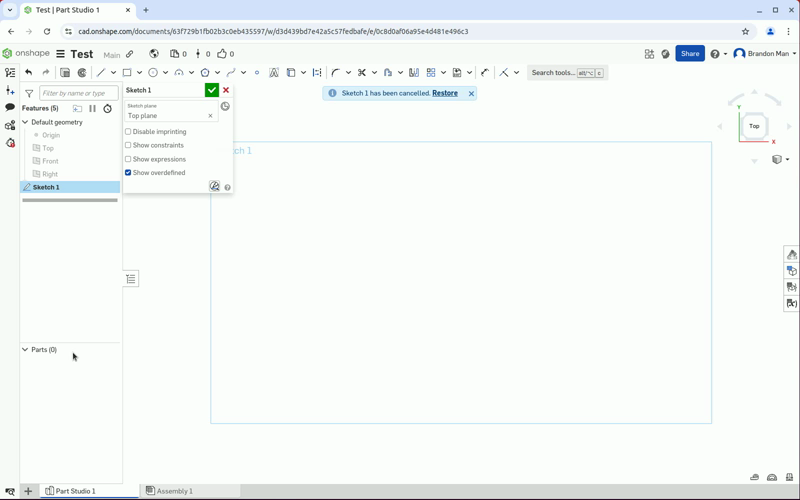
key_down(shift)
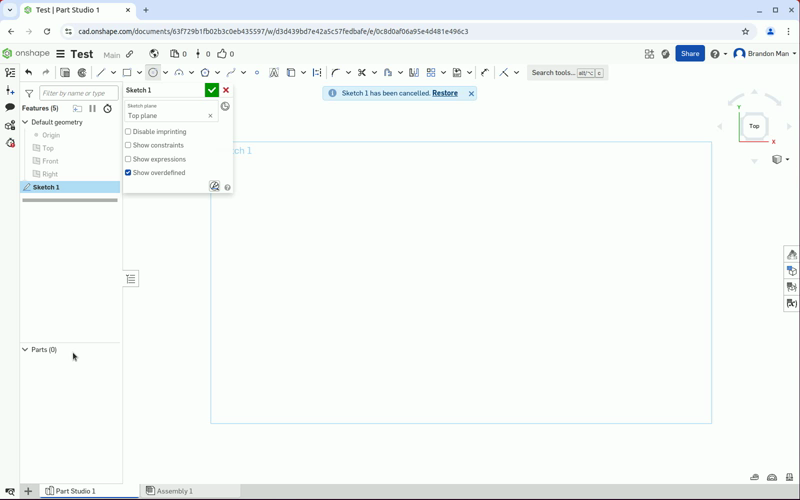
mouse_move(461, 282)
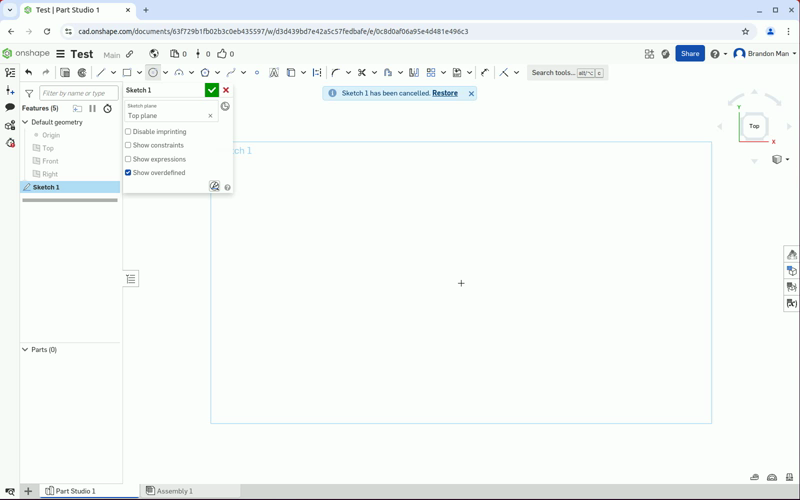
click(461, 282)
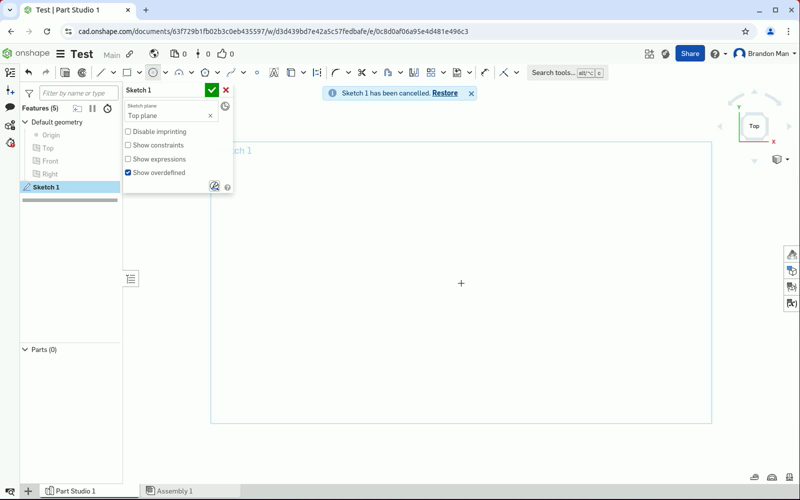
key_up(shift)
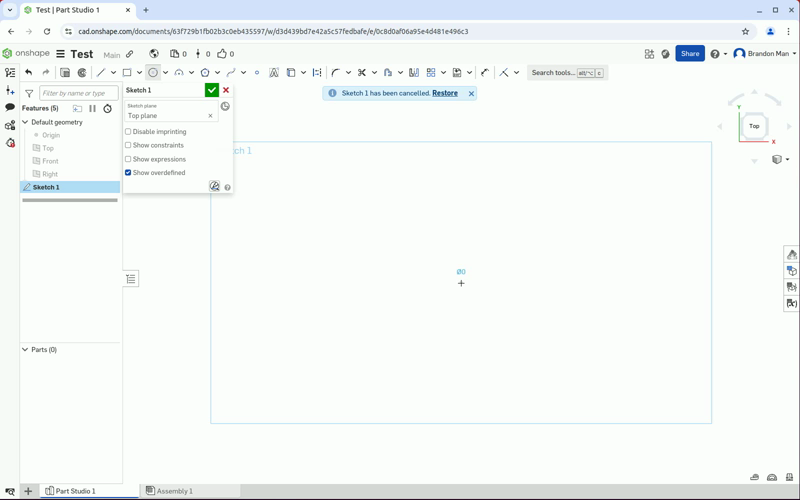
mouse_move(482, 282)
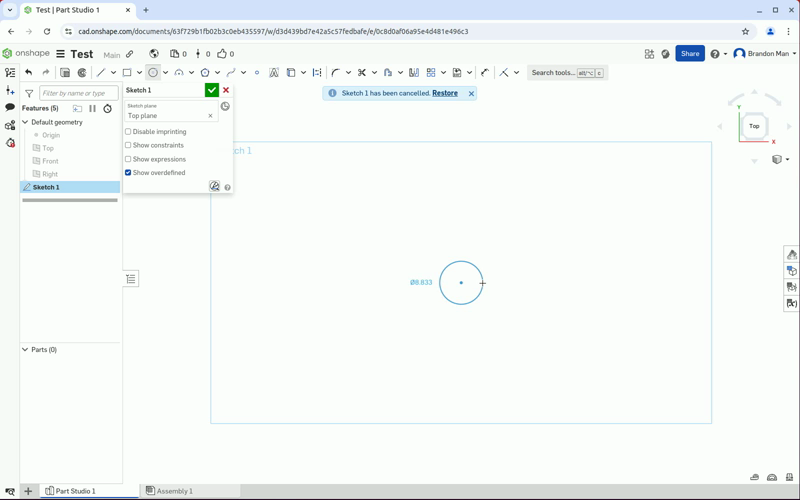
click(482, 282)
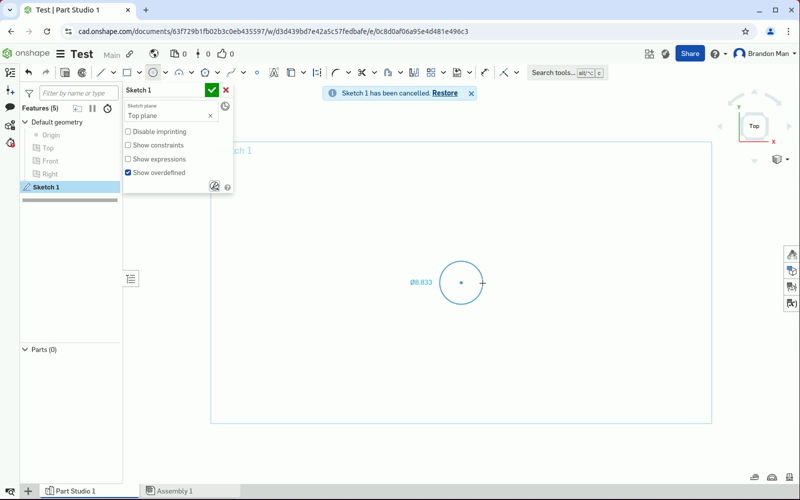
key(esc)
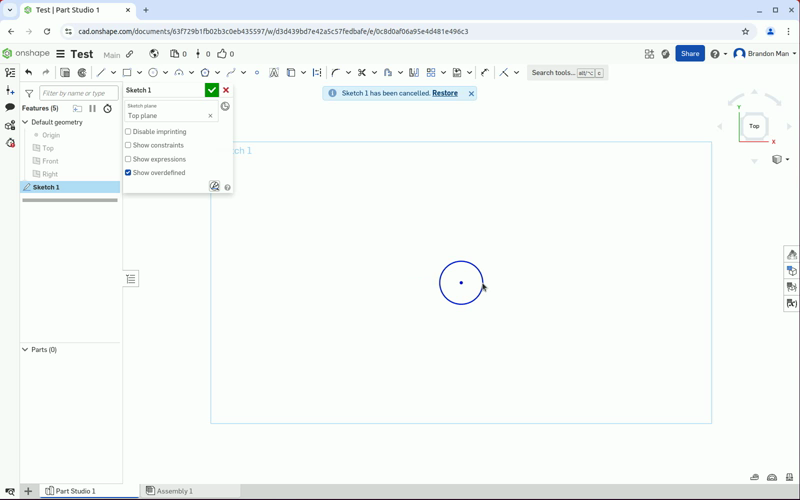
mouse_move(476, 294)
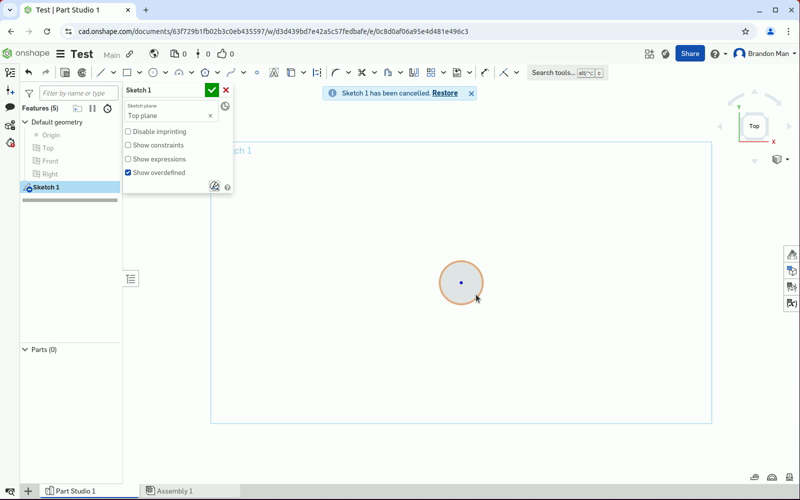
scroll(6)
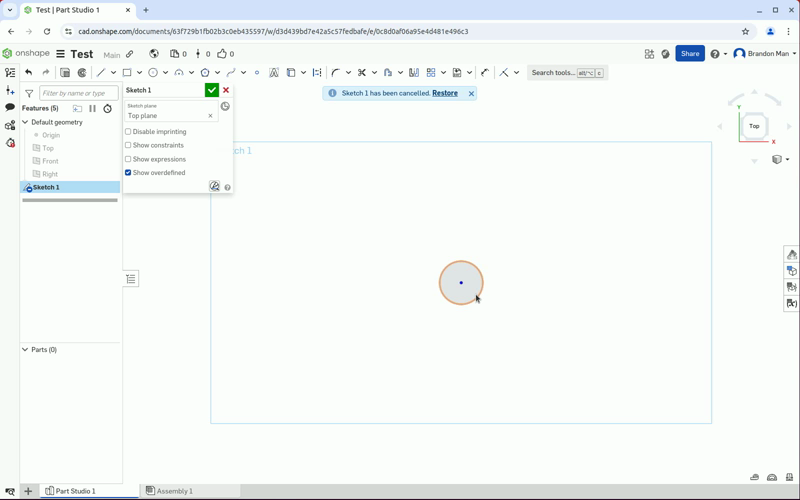
scroll(6)
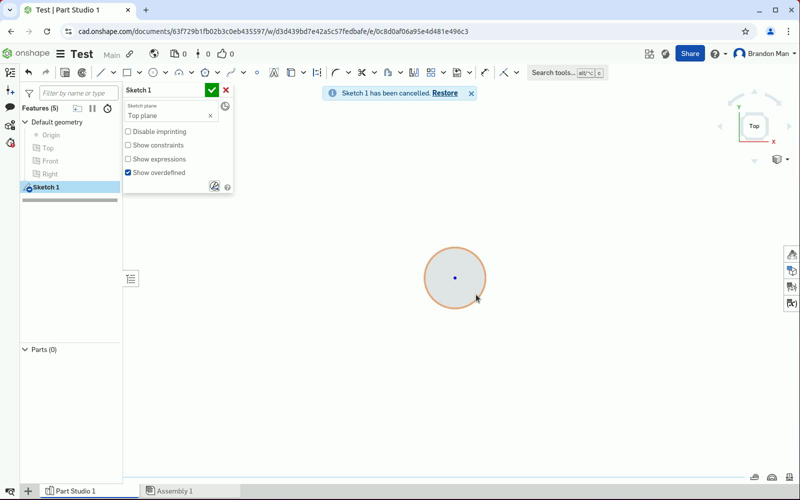
scroll(6)
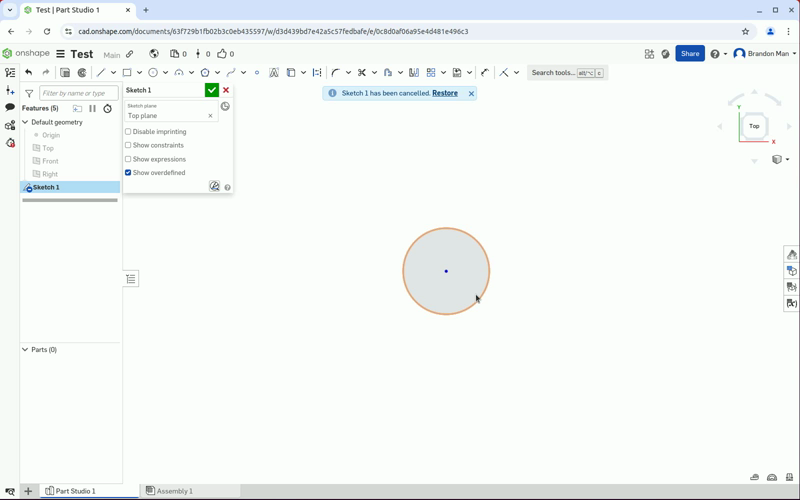
scroll(6)
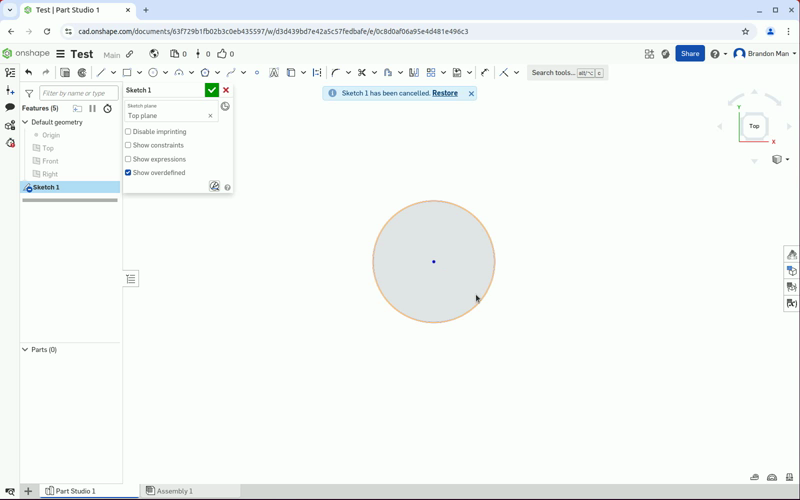
scroll(6)
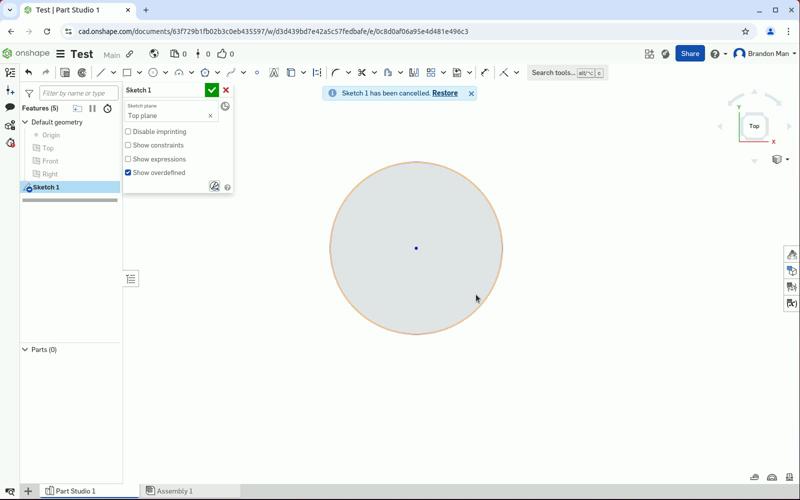
scroll(6)
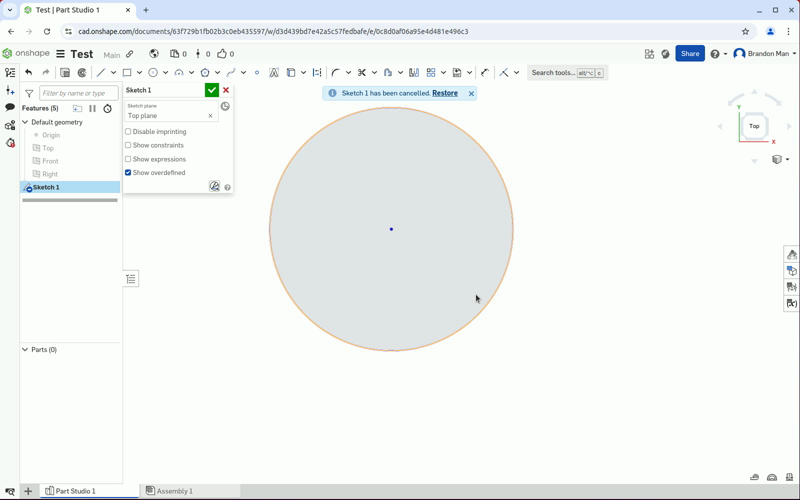
scroll(6)
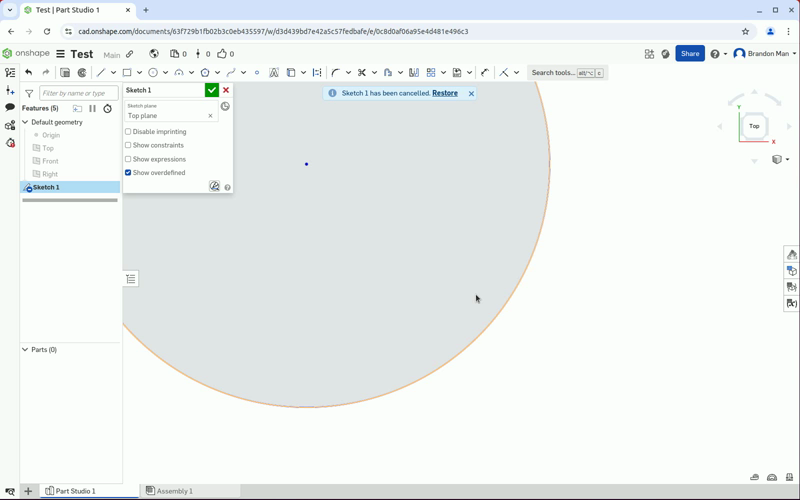
click(476, 294)
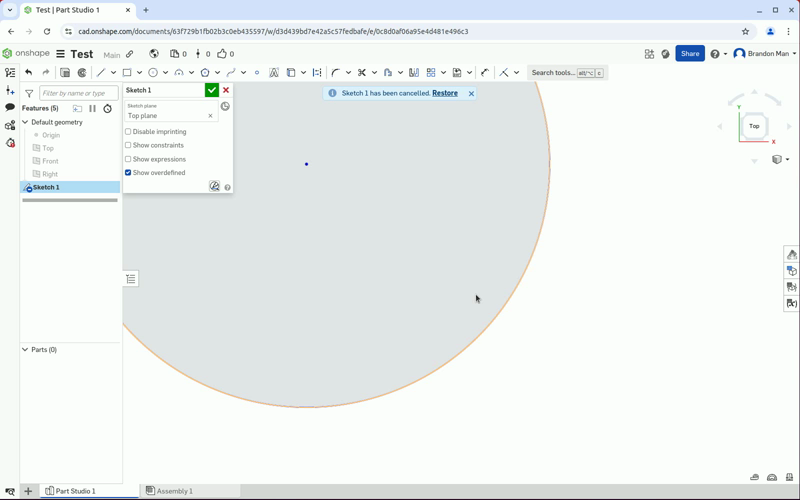
scroll(-6)
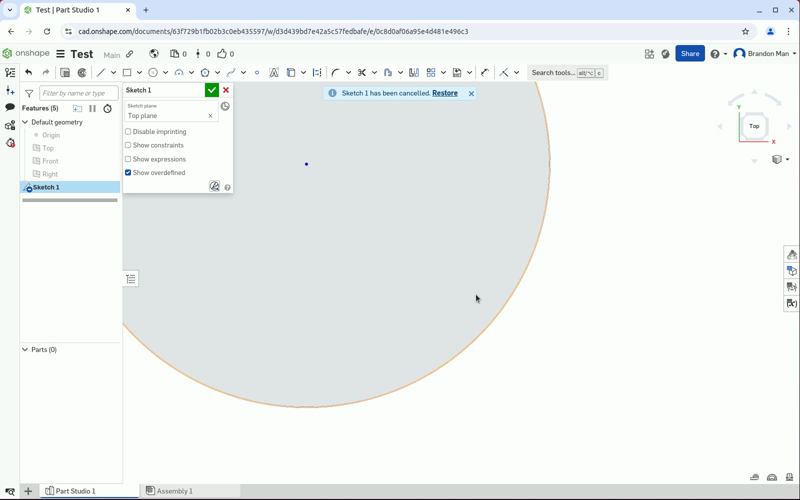
scroll(-6)
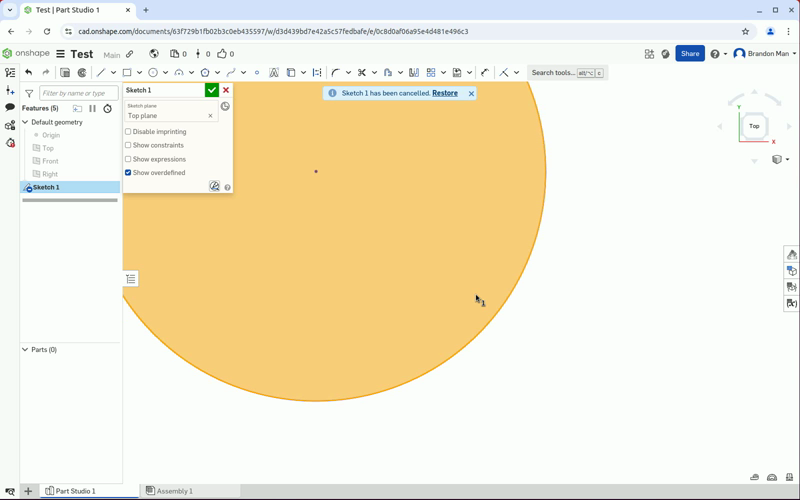
scroll(-6)
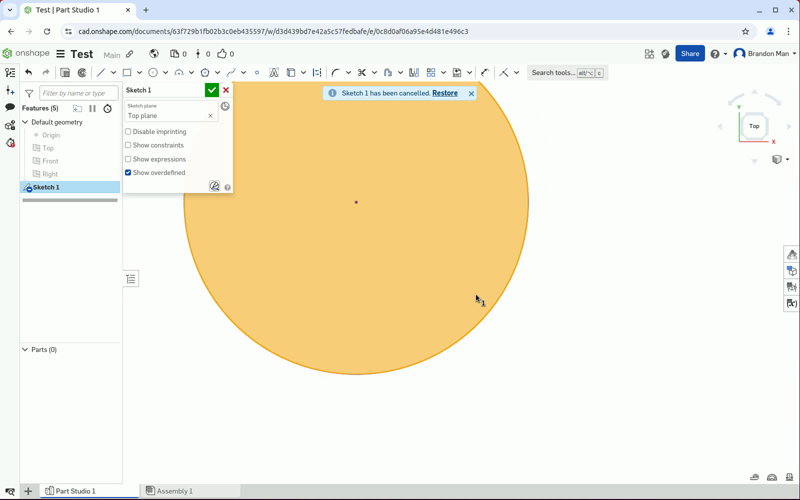
scroll(-6)
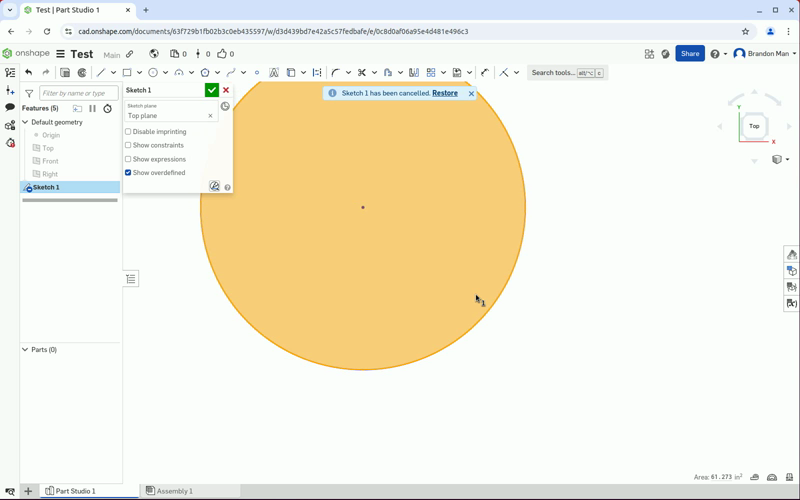
scroll(-6)
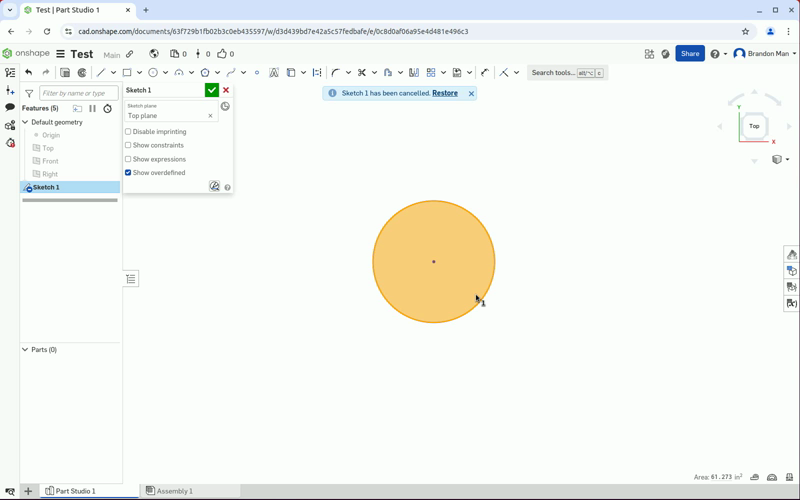
scroll(-6)
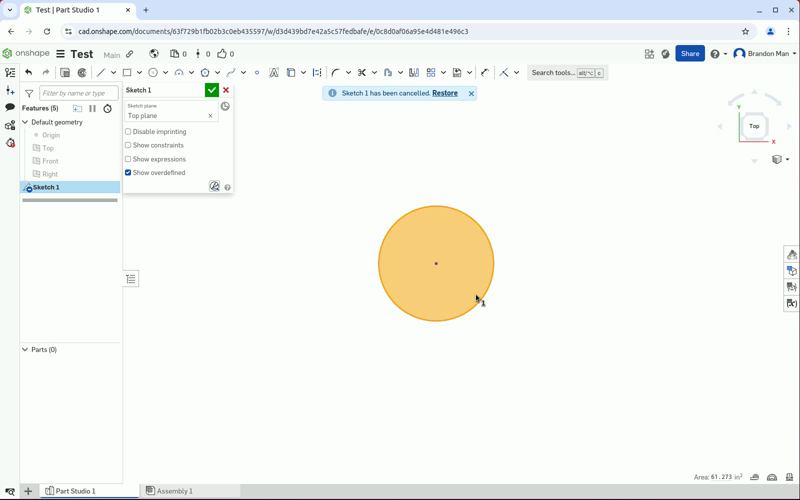
scroll(-6)
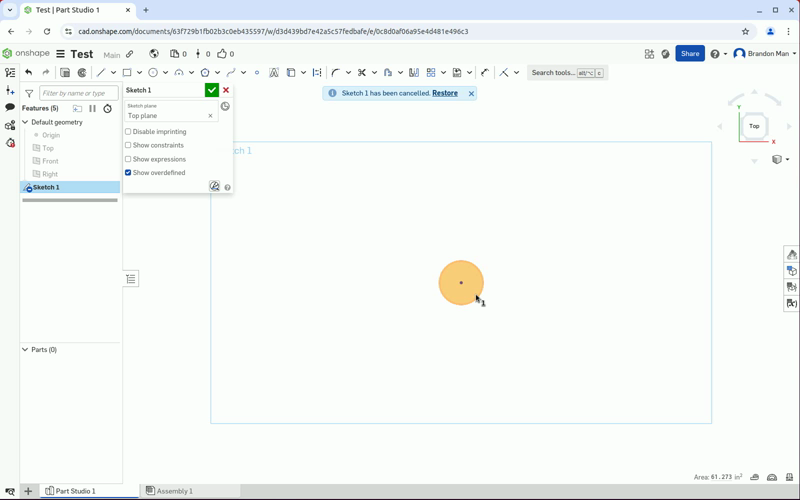
mouse_move(73, 352)
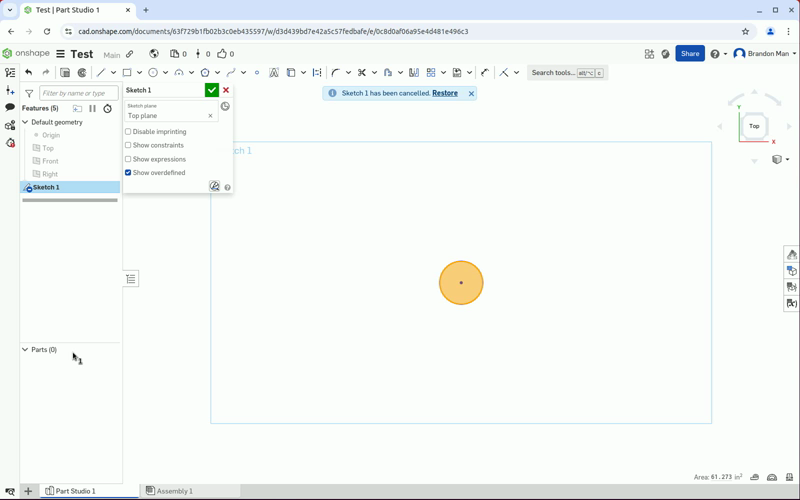
key(shift+y)
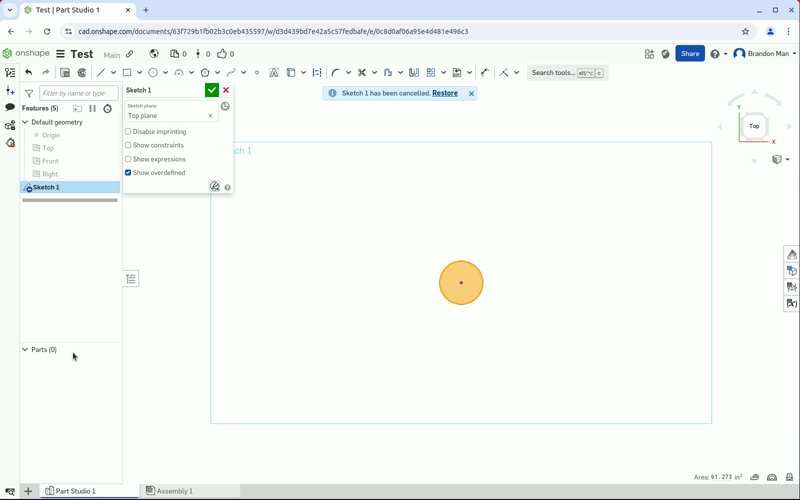
key(shift+e)
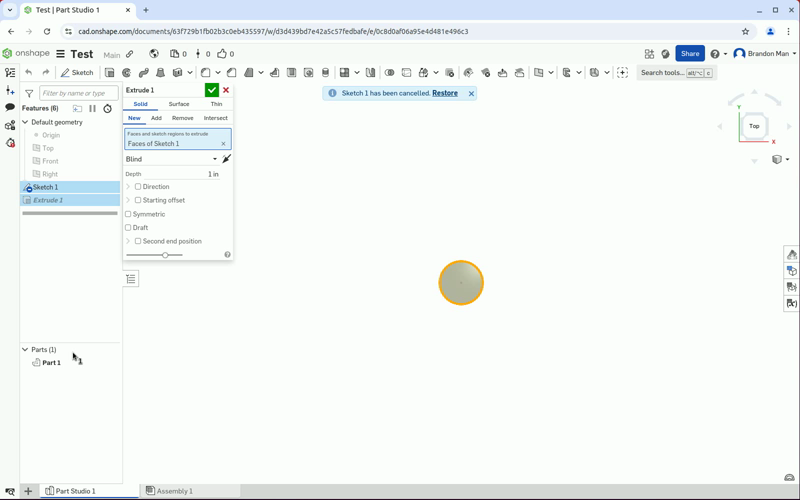
mouse_move(143, 106)
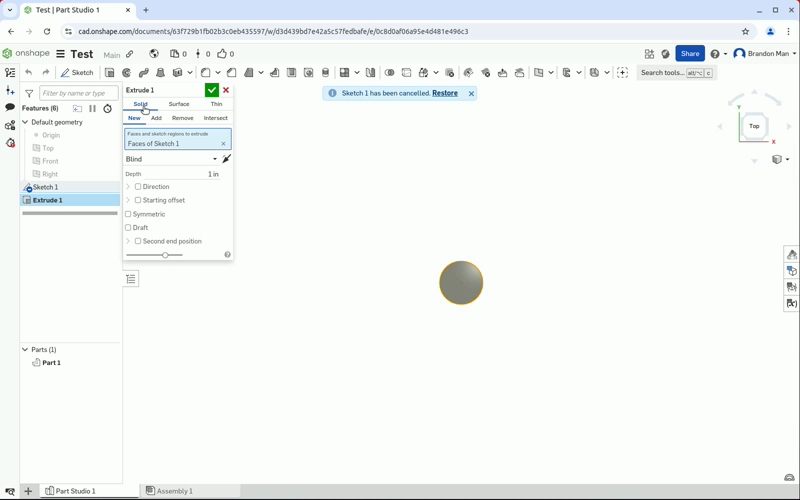
click(143, 106)
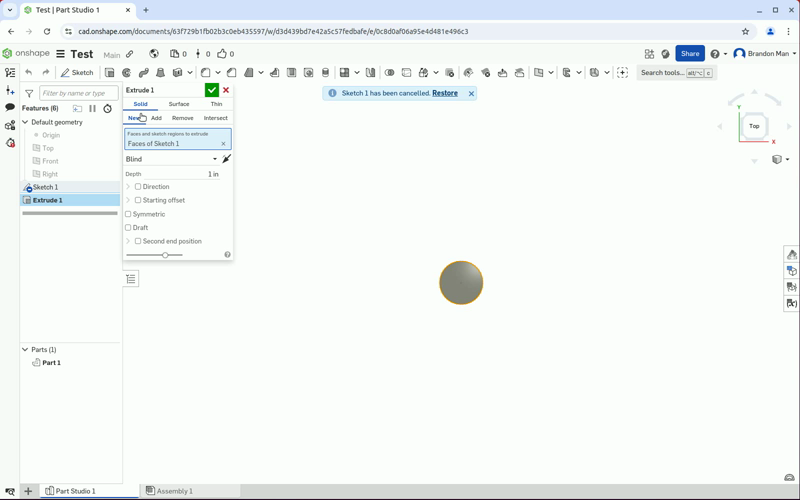
mouse_move(137, 120)
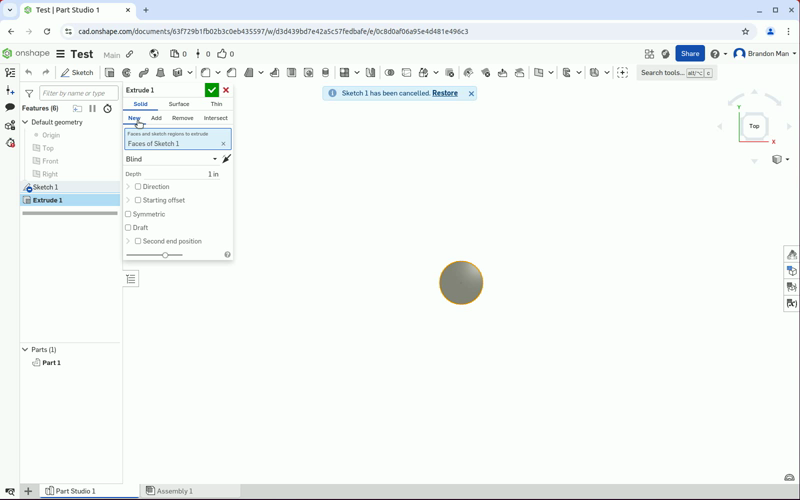
click(137, 120)
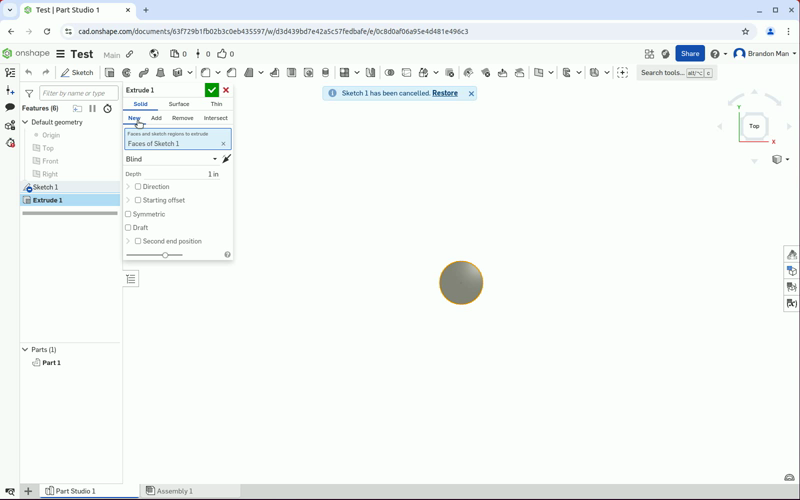
key(tab, 4)
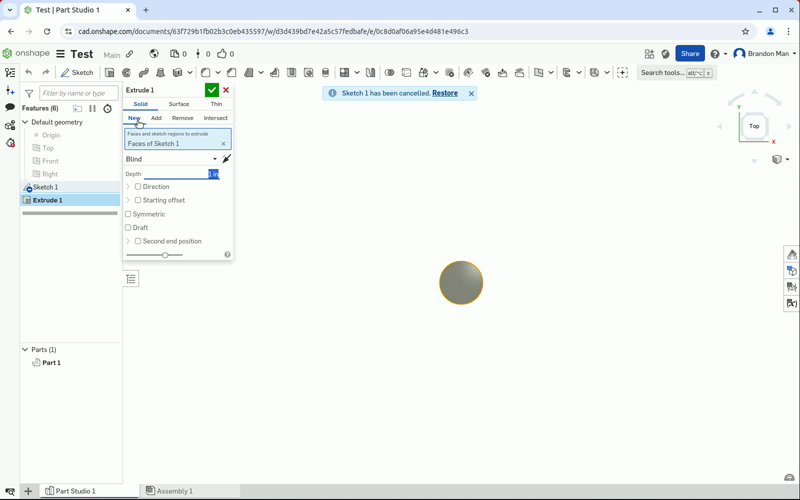
text(23.108)
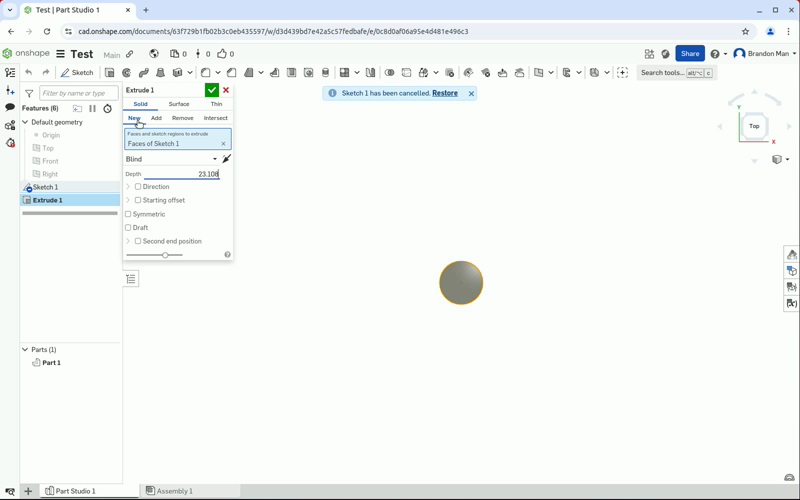
key(enter)
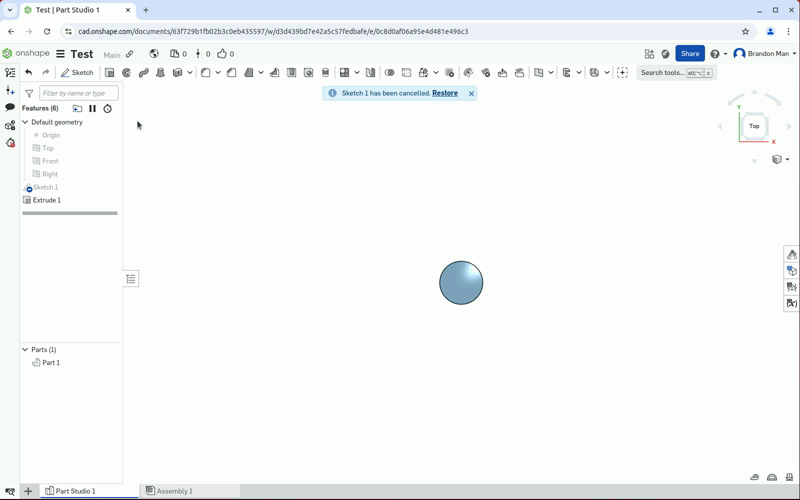
key(shift+h)
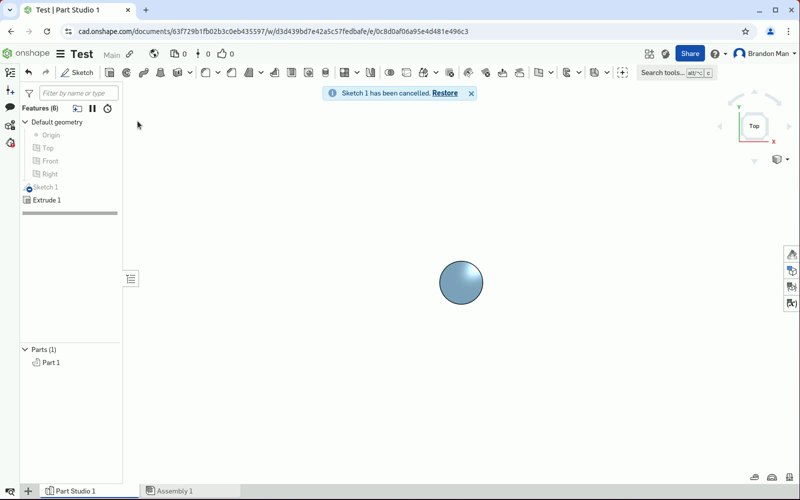
key(shift+h)
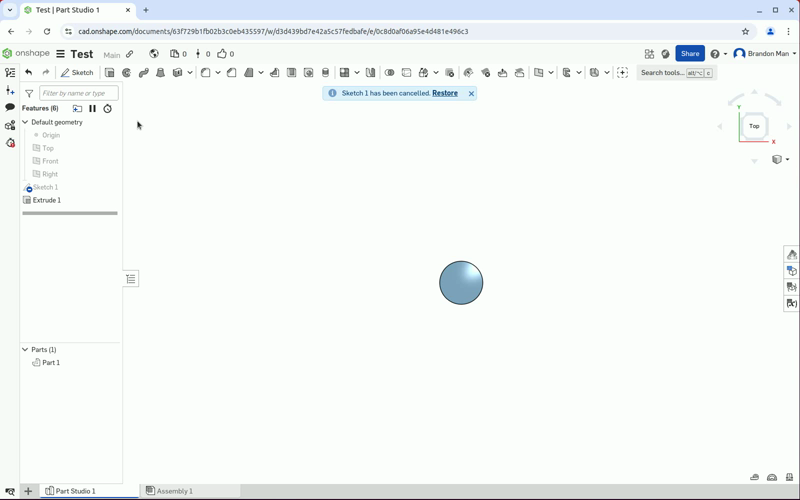
mouse_move(73, 189)
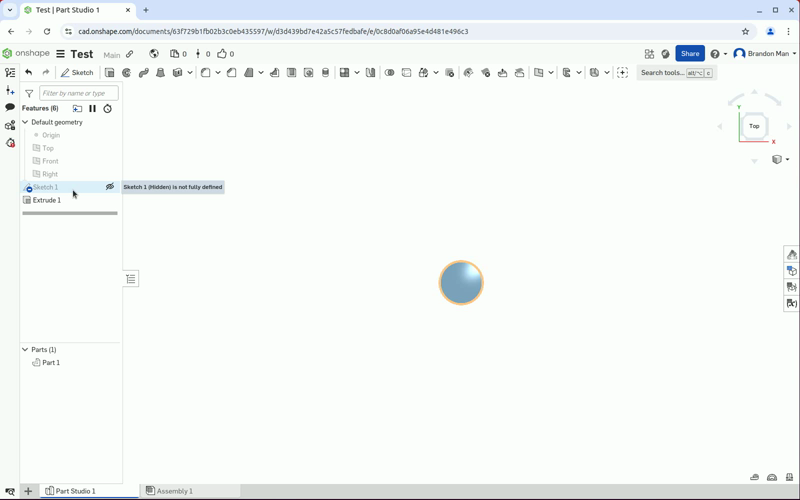
click(73, 189)
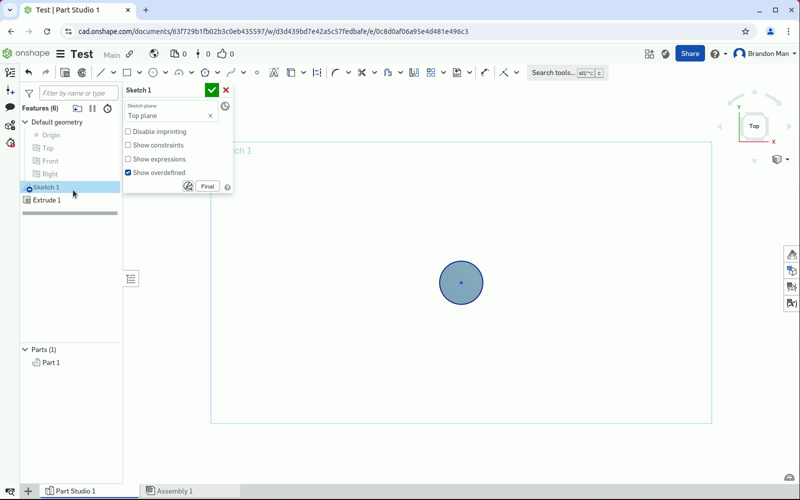
mouse_move(229, 92)
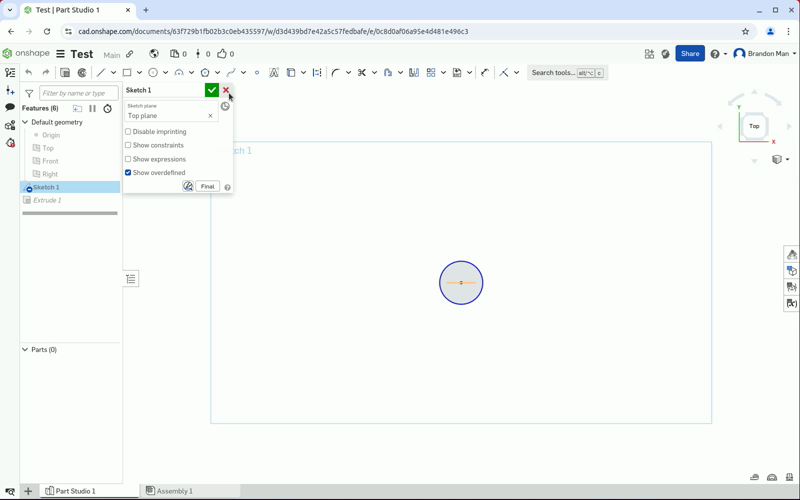
click(229, 92)
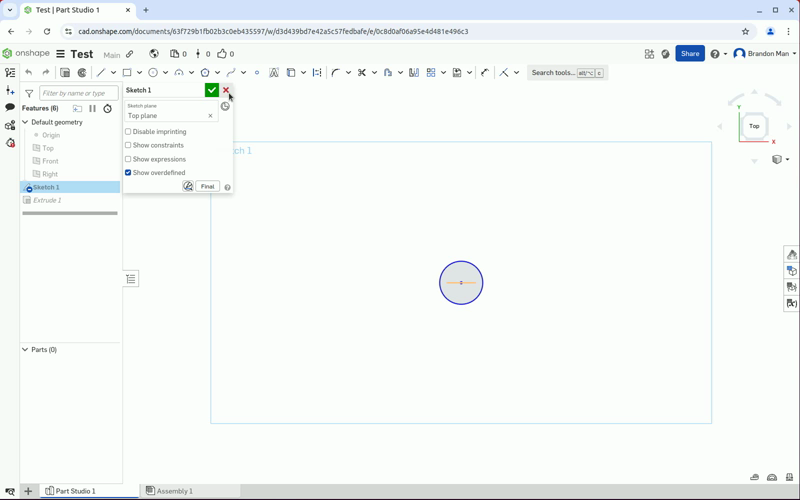
key(shift+s)
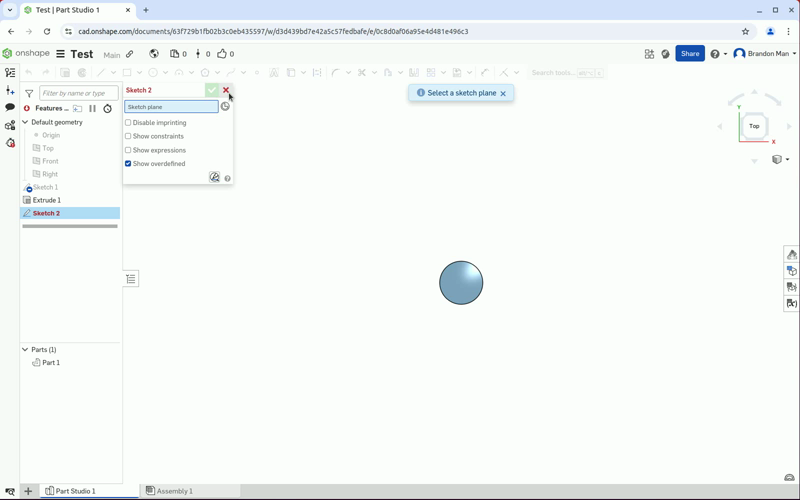
mouse_move(73, 150)
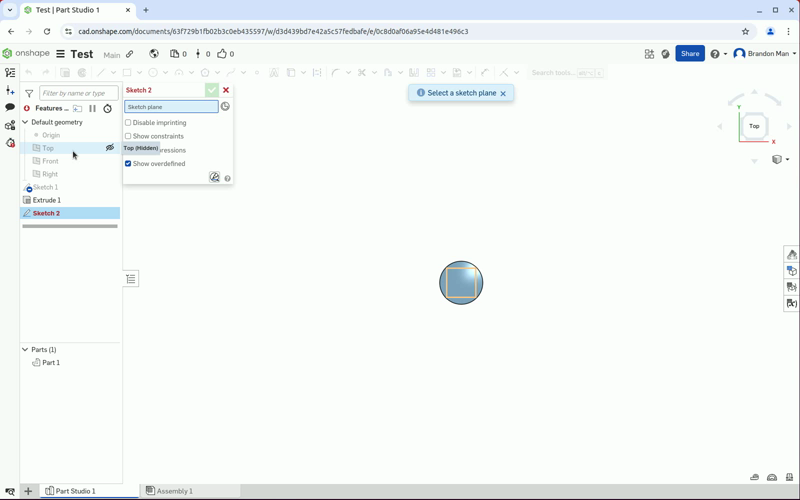
click(73, 150)
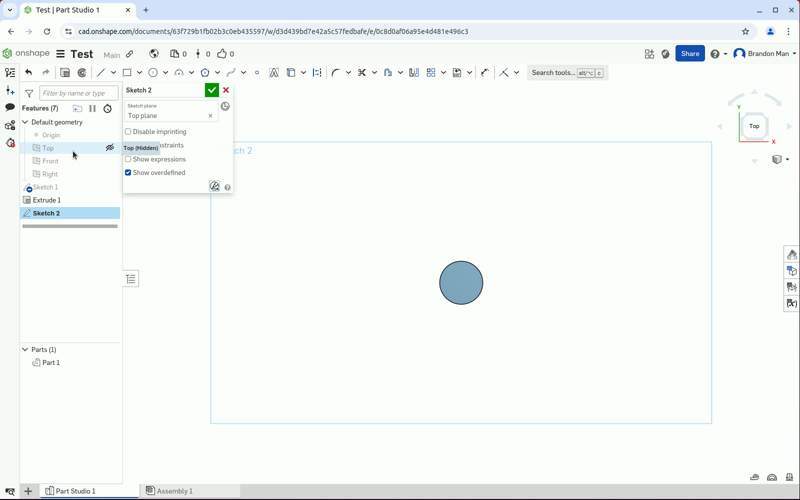
mouse_move(73, 352)
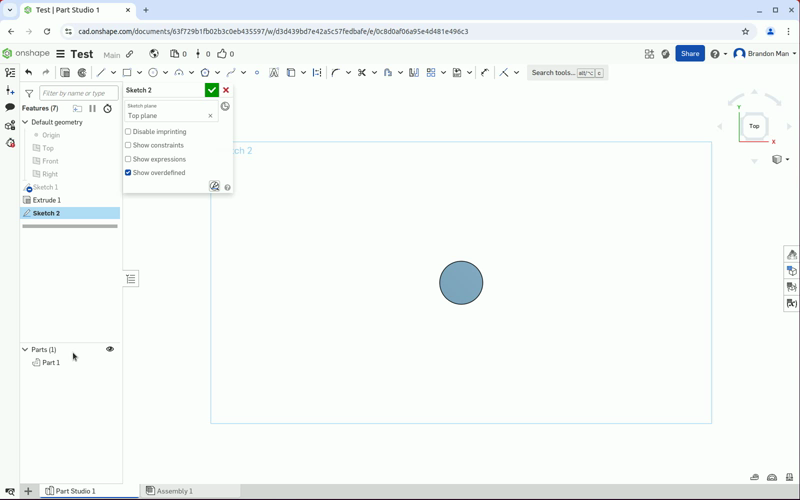
key(y)
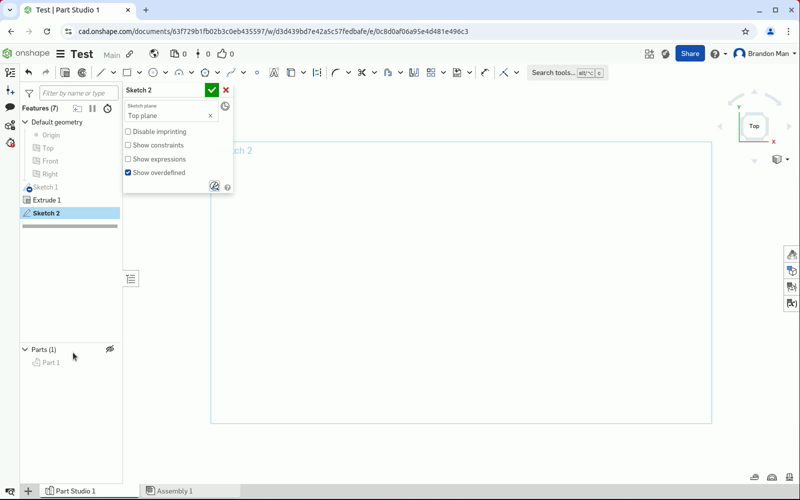
key(c)
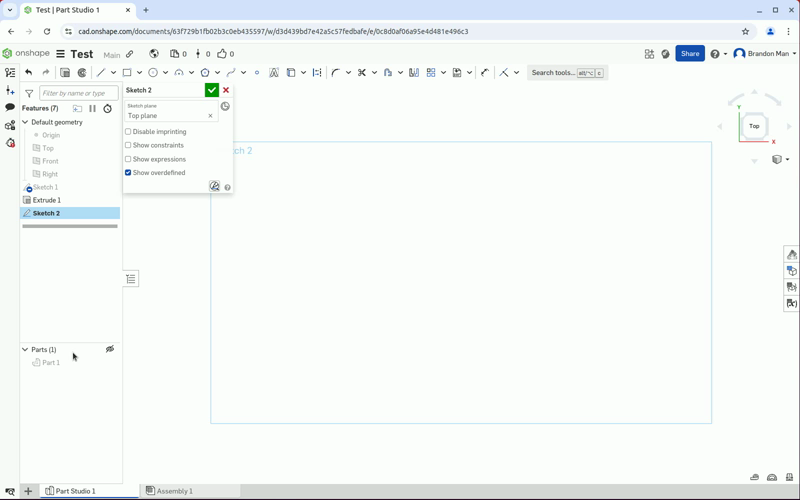
key_down(shift)
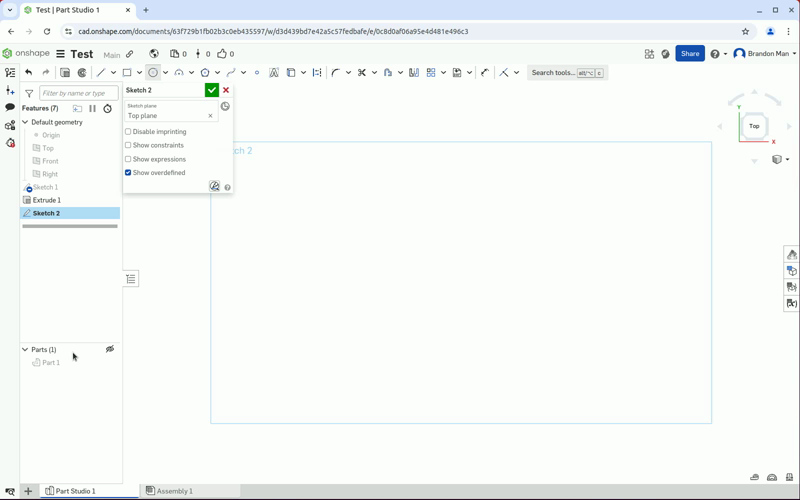
mouse_move(461, 282)
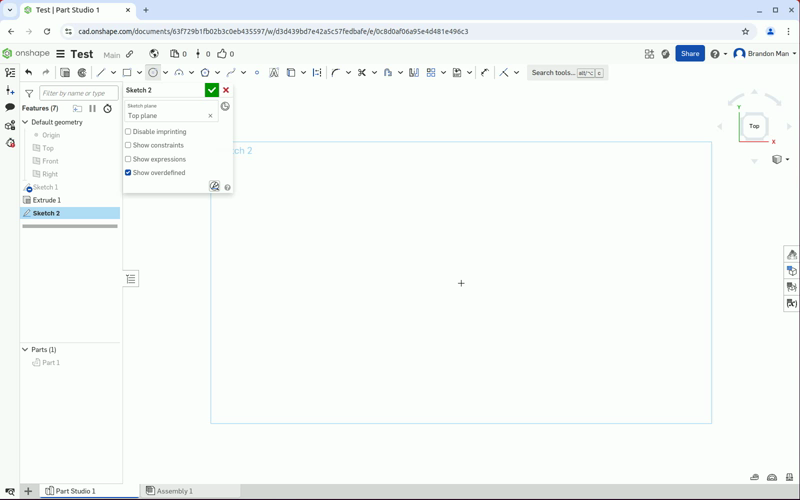
click(461, 282)
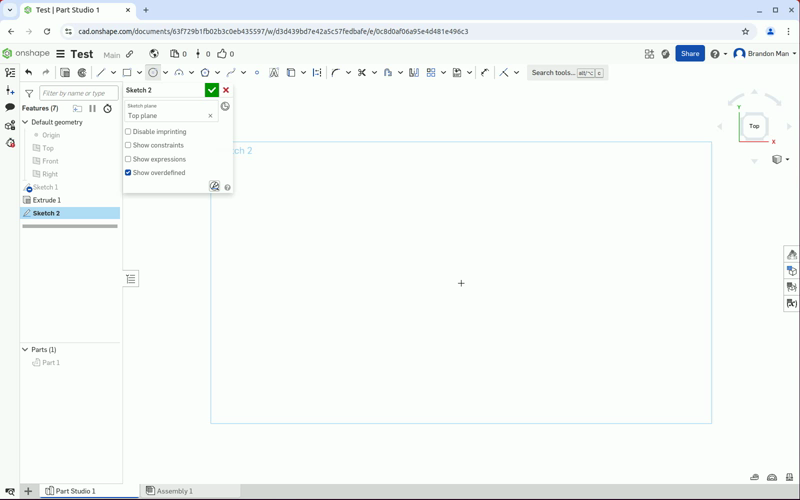
key_up(shift)
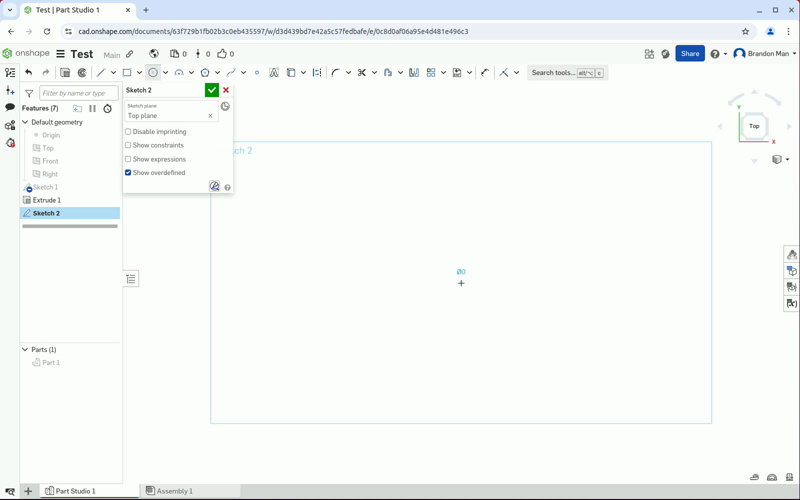
mouse_move(482, 282)
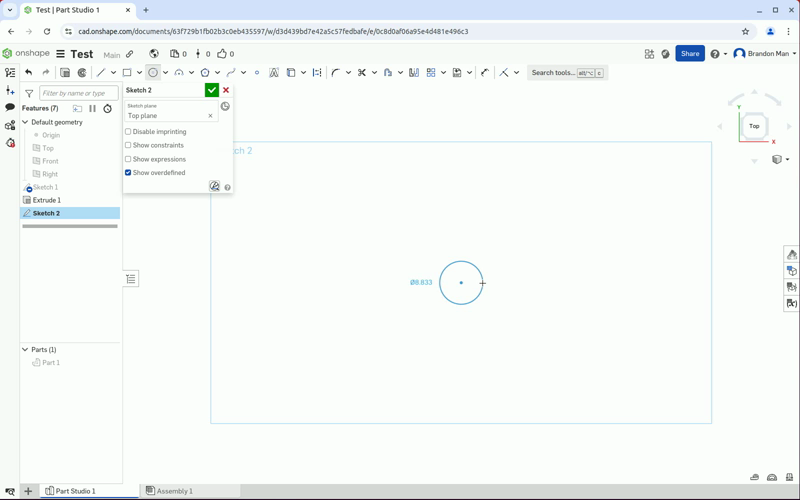
click(482, 282)
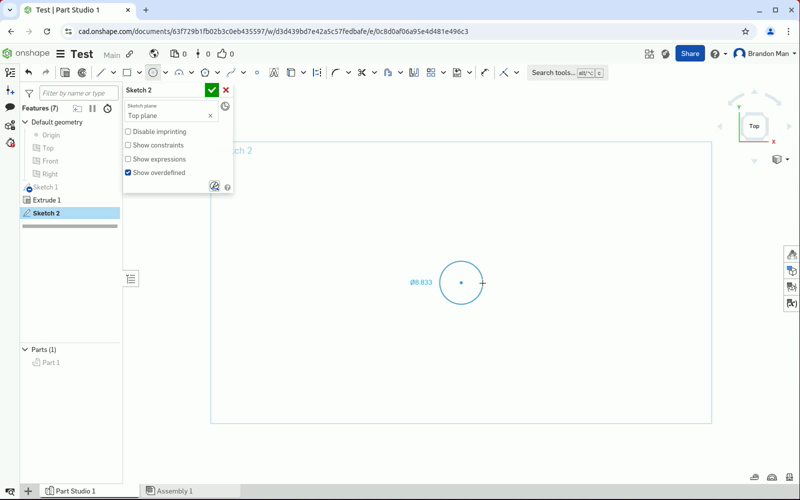
key(esc)
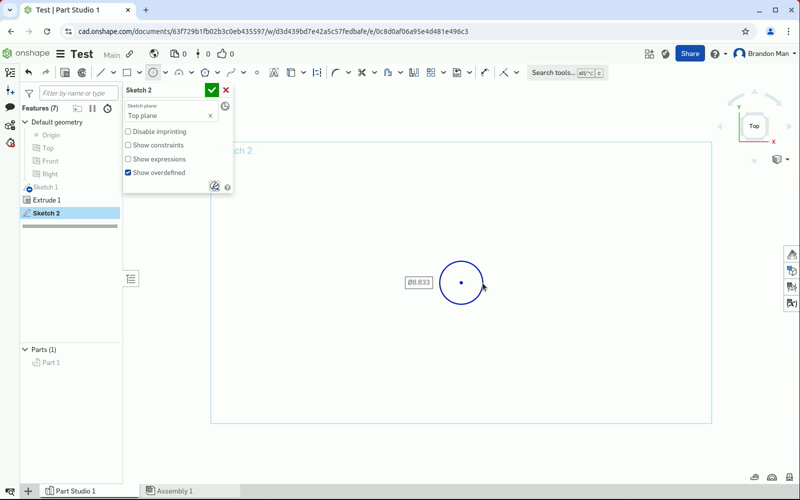
mouse_move(468, 287)
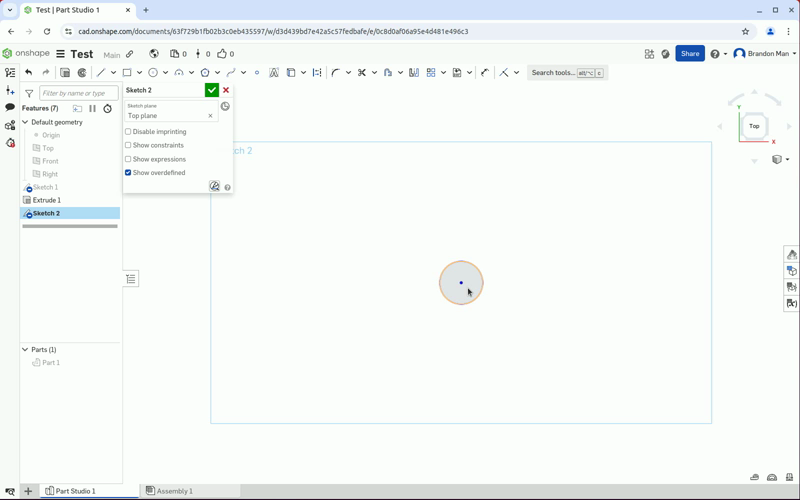
scroll(6)
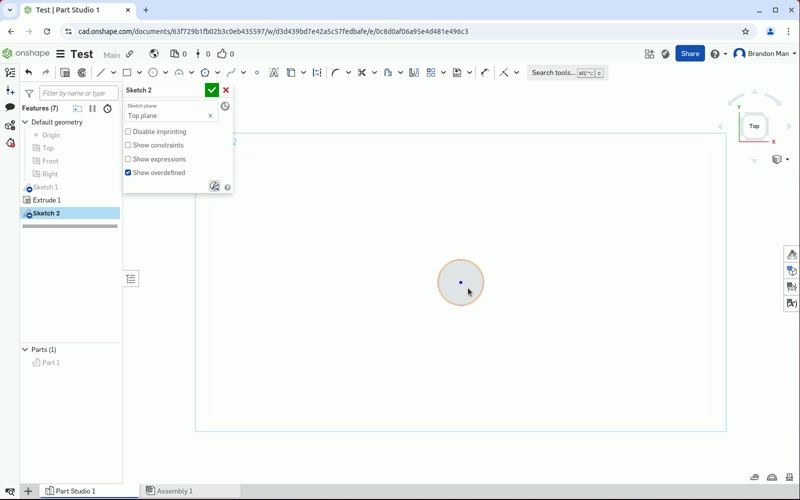
scroll(6)
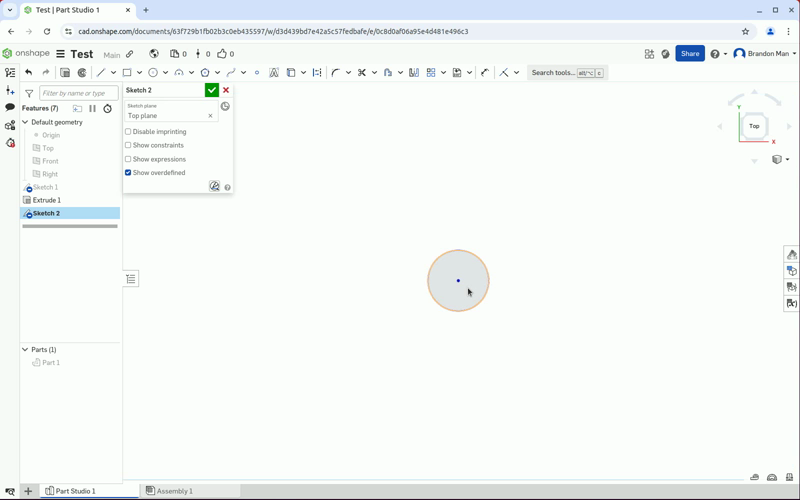
scroll(6)
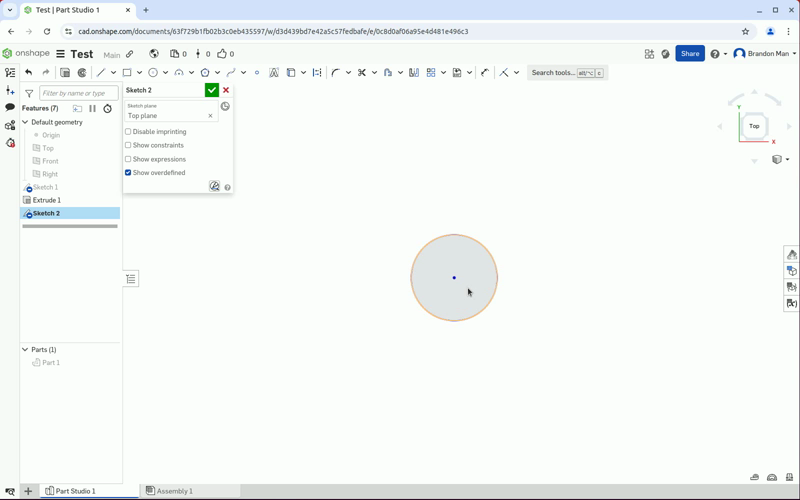
scroll(6)
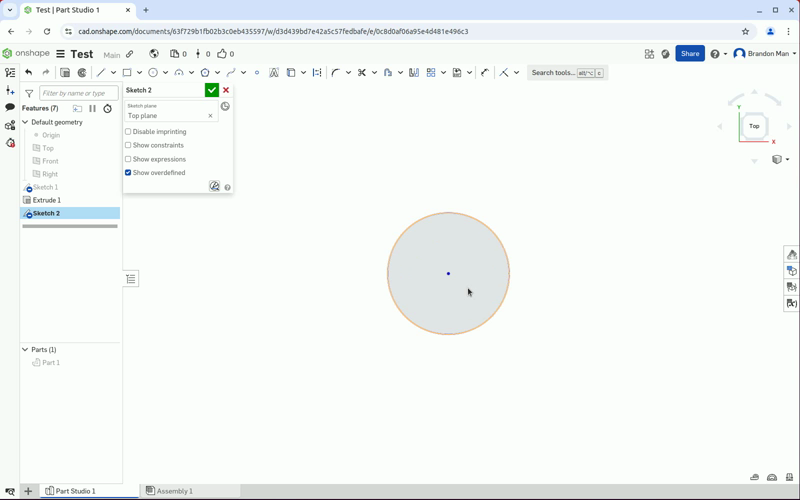
scroll(6)
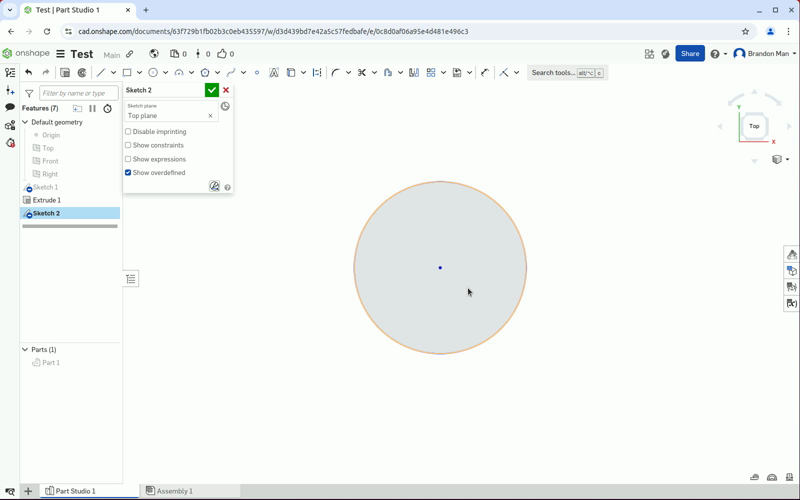
scroll(6)
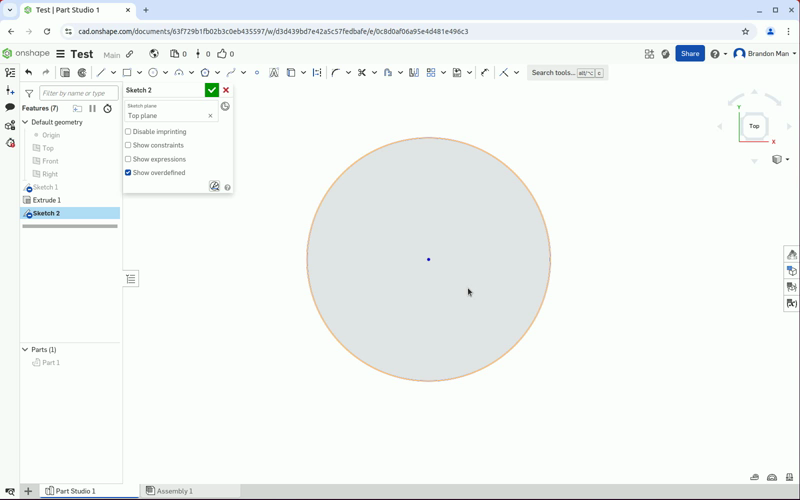
scroll(6)
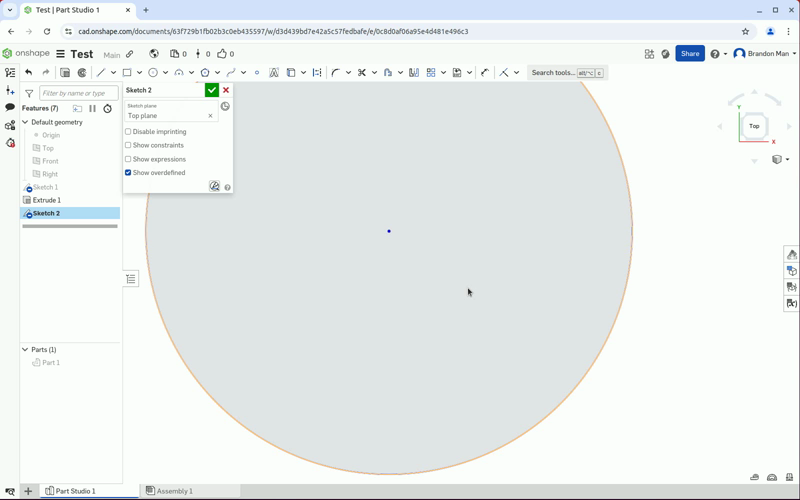
click(468, 287)
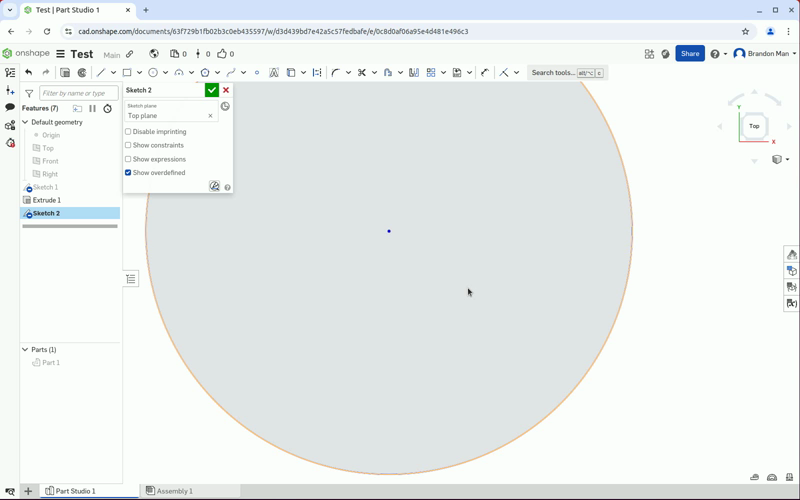
scroll(-6)
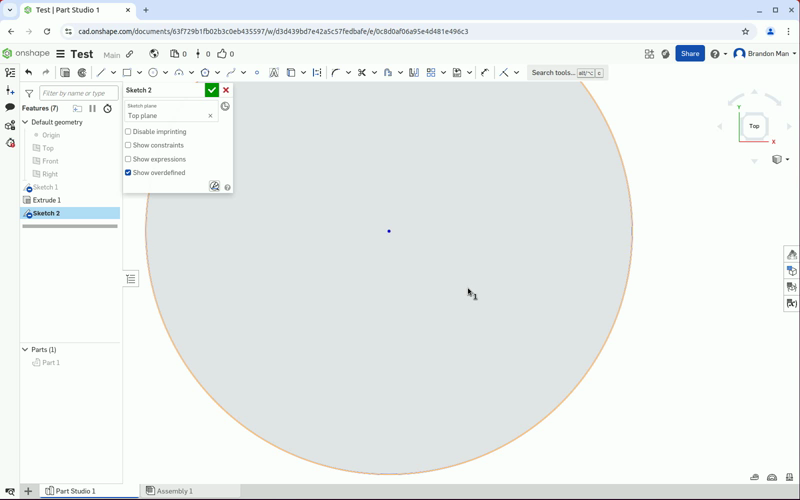
scroll(-6)
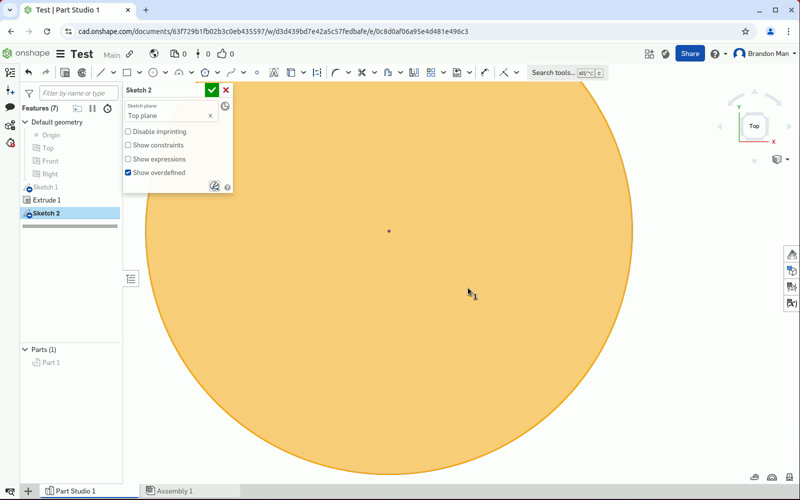
scroll(-6)
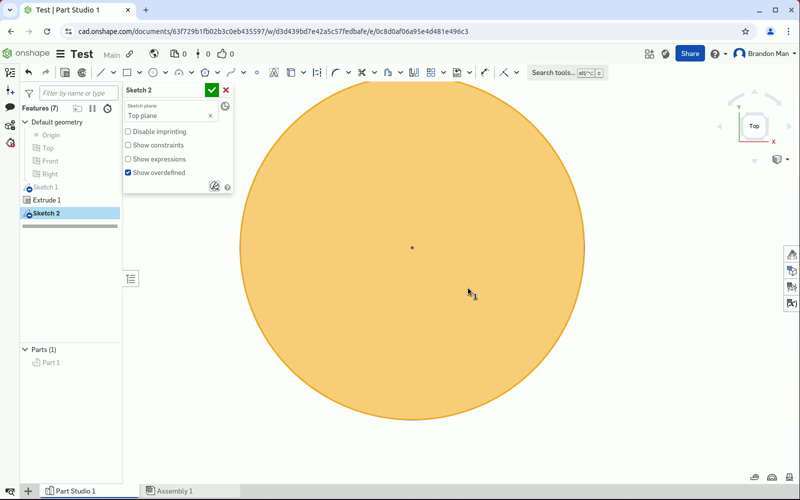
scroll(-6)
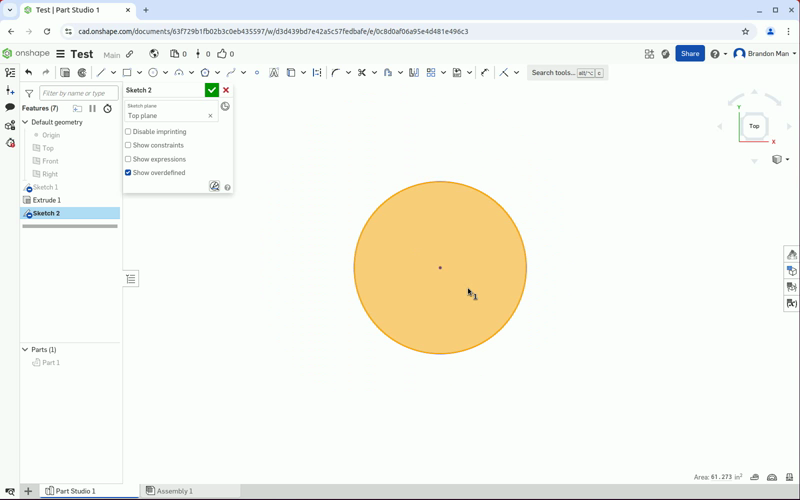
scroll(-6)
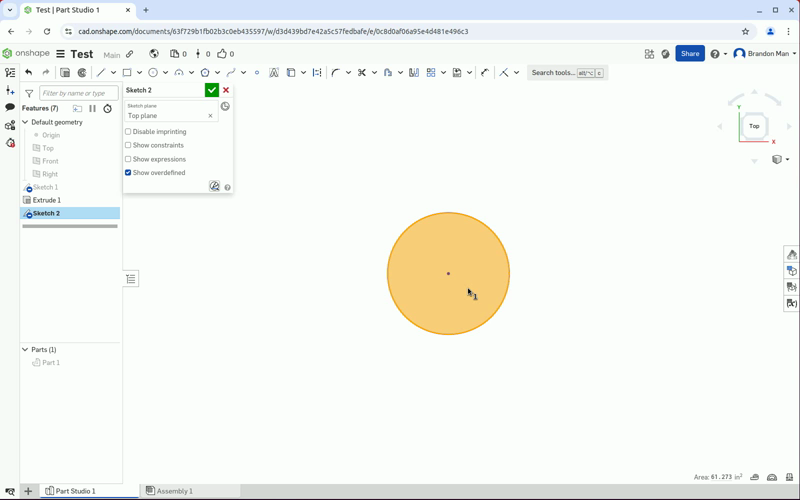
scroll(-6)
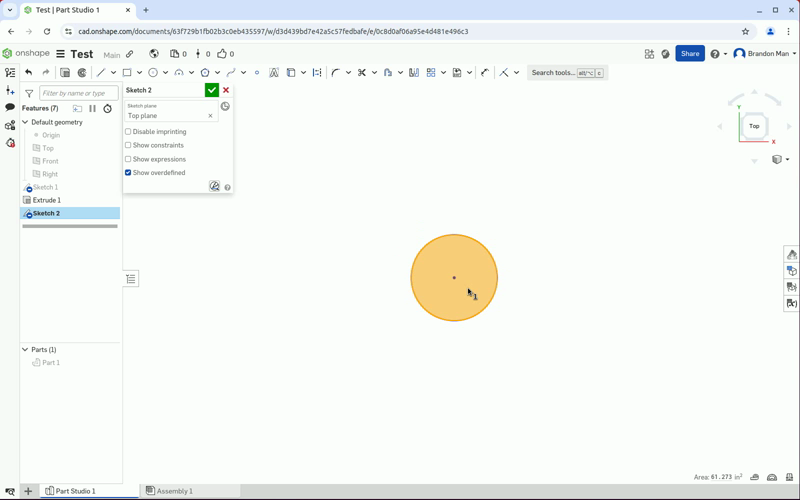
scroll(-6)
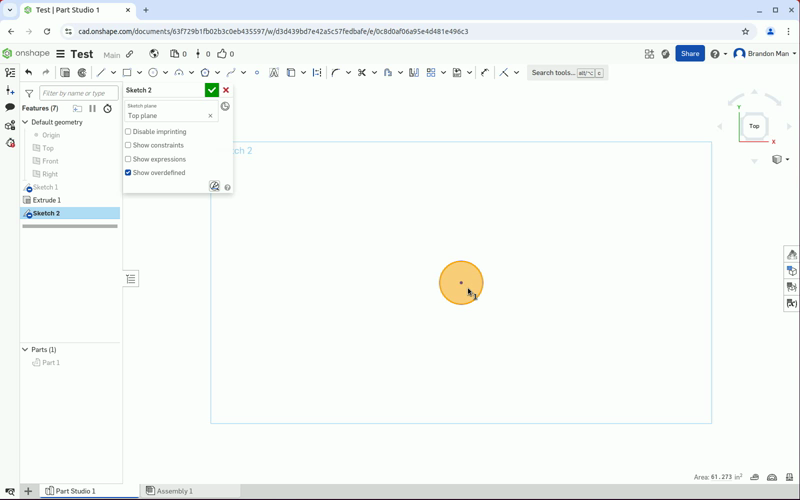
mouse_move(73, 352)
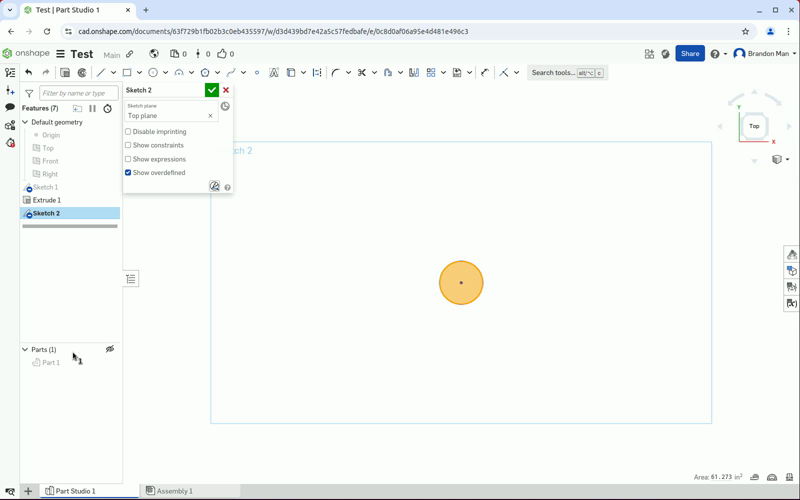
key(shift+y)
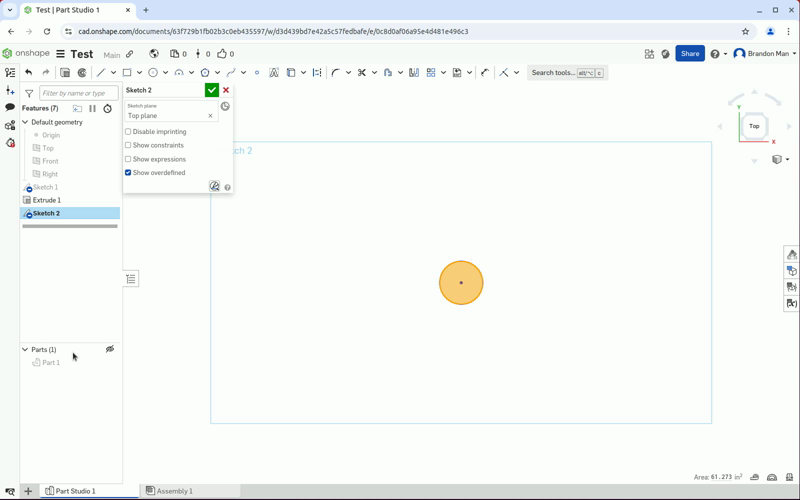
key(shift+e)
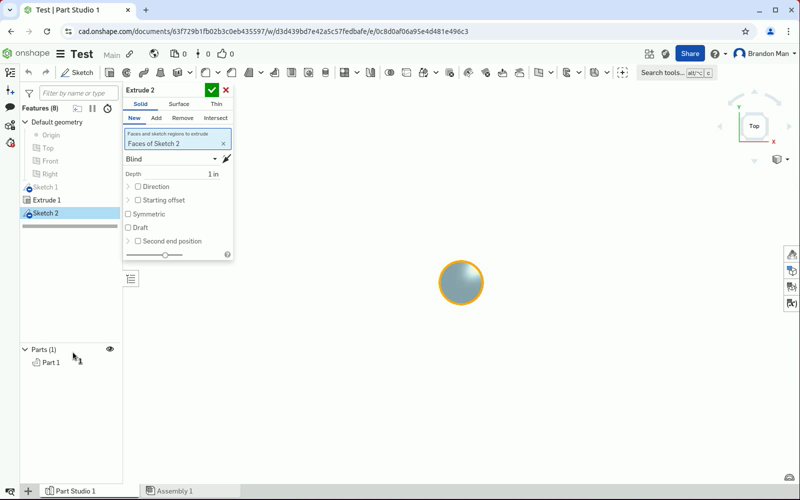
mouse_move(143, 106)
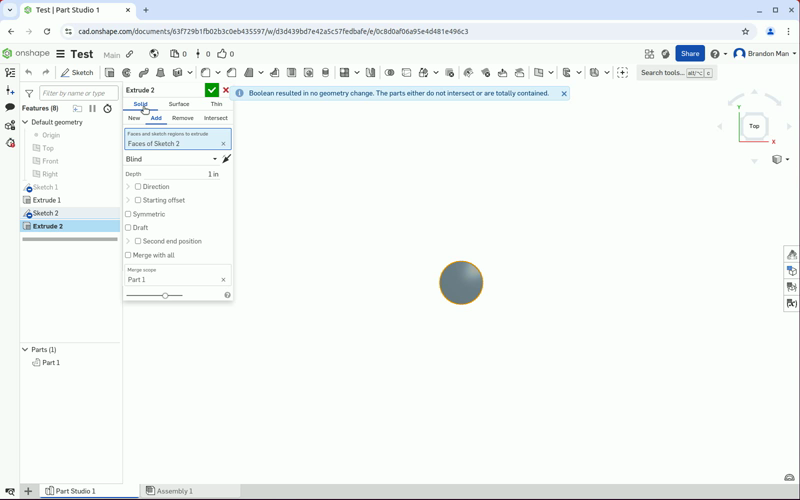
click(143, 106)
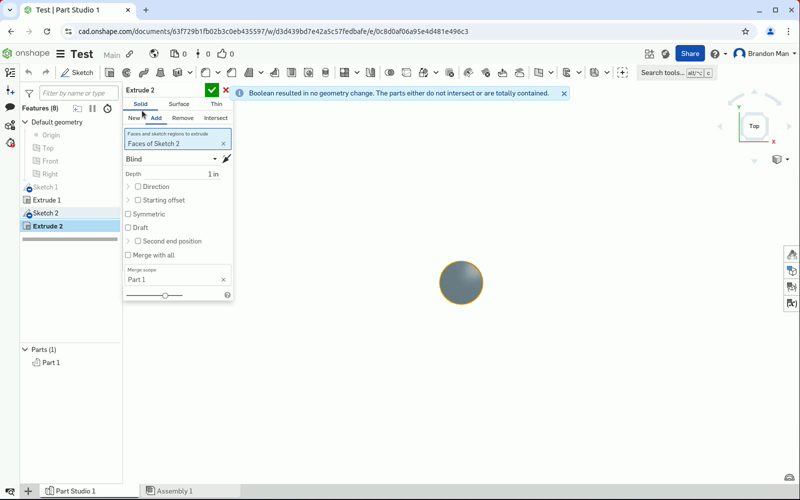
mouse_move(137, 120)
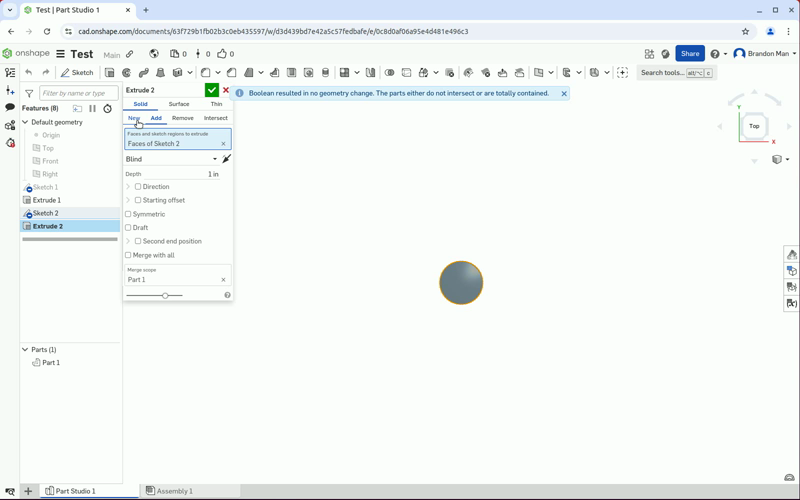
click(137, 120)
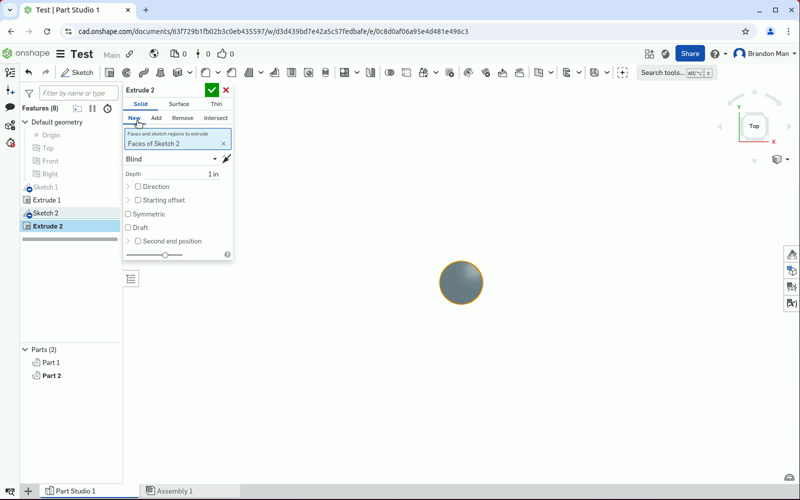
key(tab, 4)
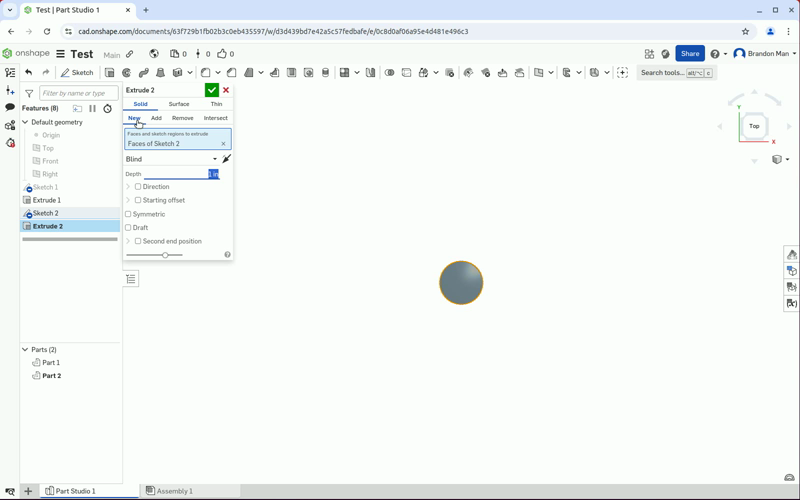
text(23.108)
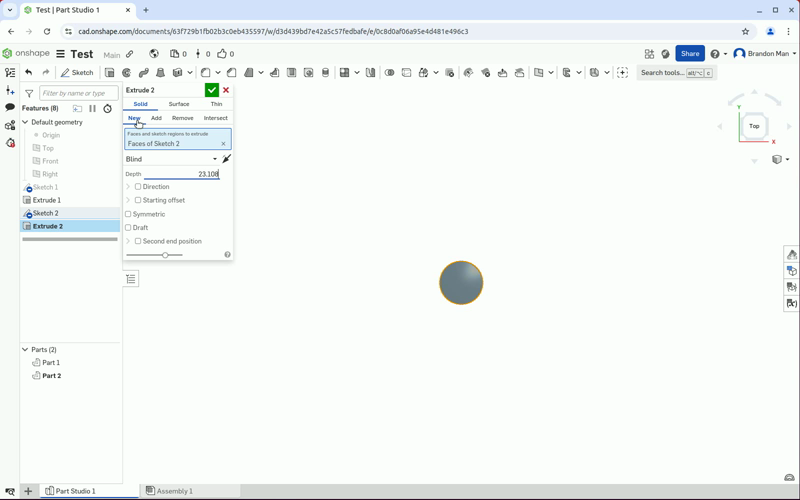
key(enter)
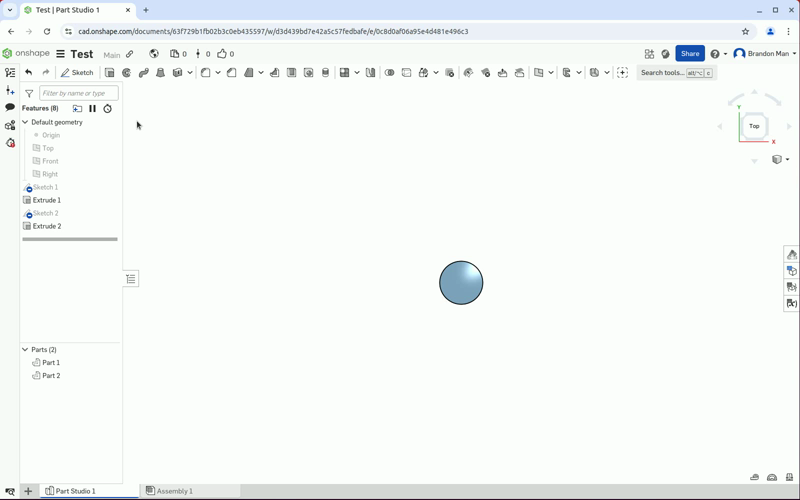
key(shift+h)
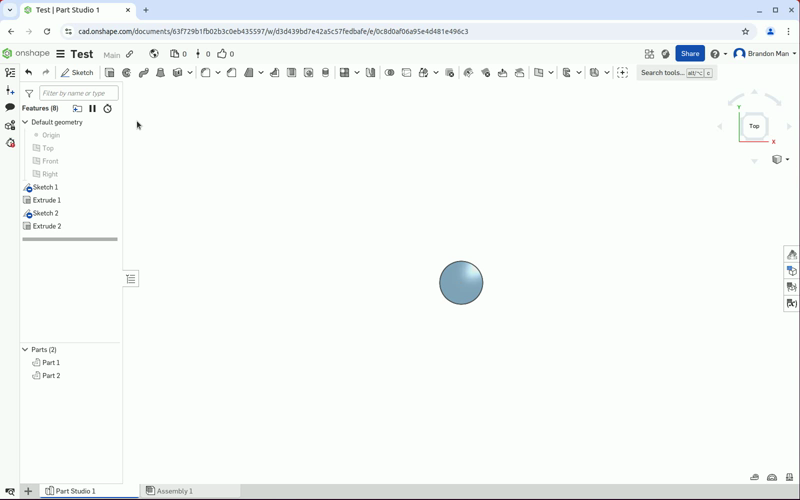
key(shift+h)
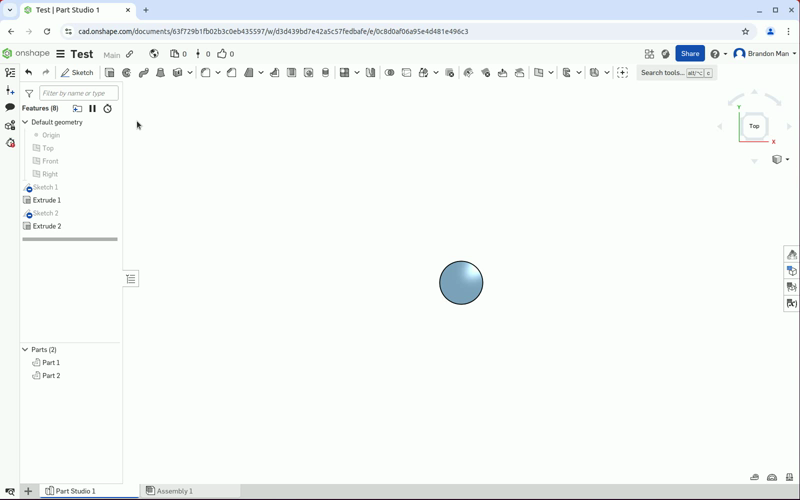
mouse_move(73, 189)
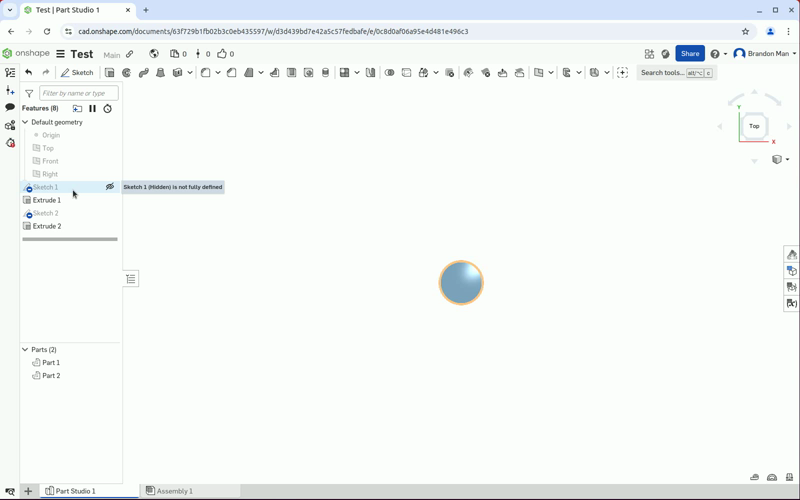
click(73, 189)
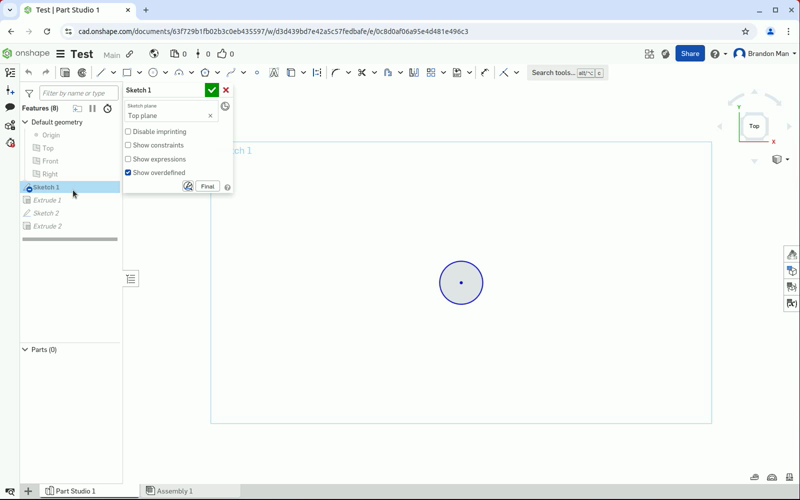
mouse_move(229, 92)
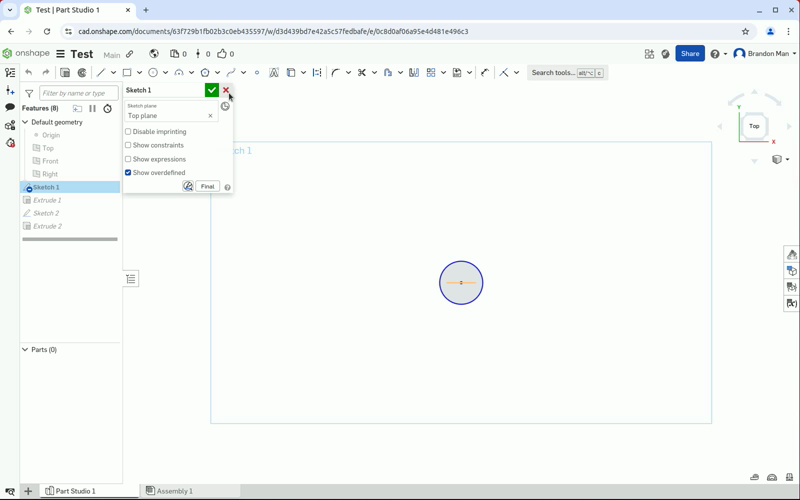
click(229, 92)
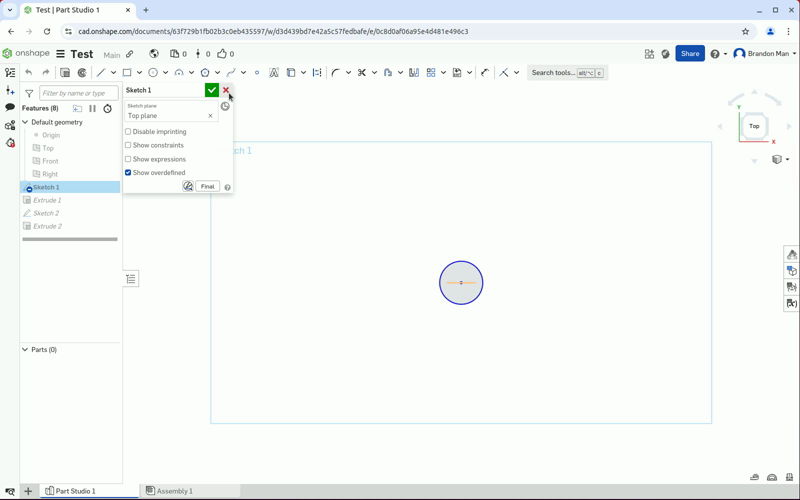
key(shift+s)
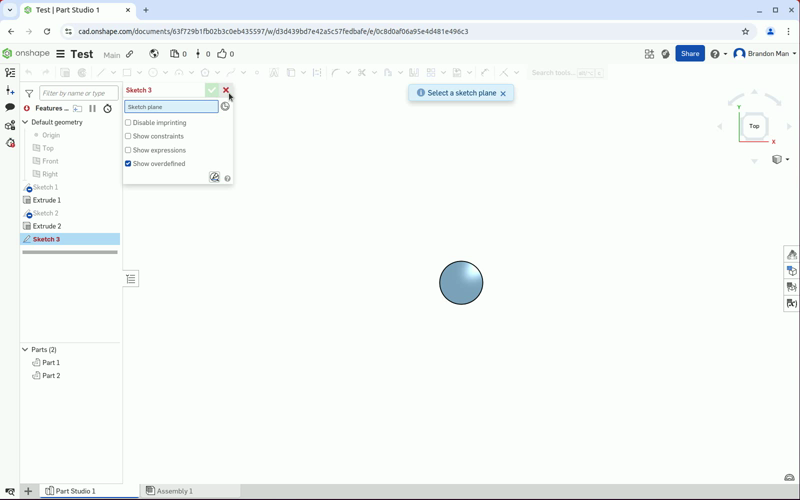
mouse_move(73, 150)
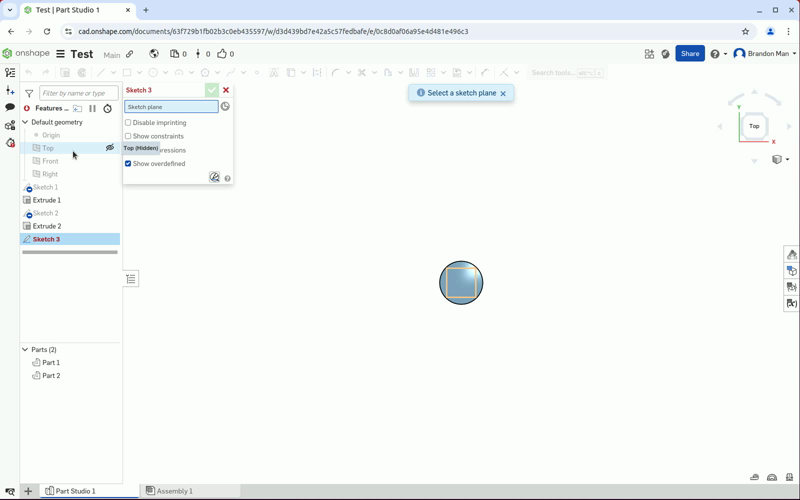
click(73, 150)
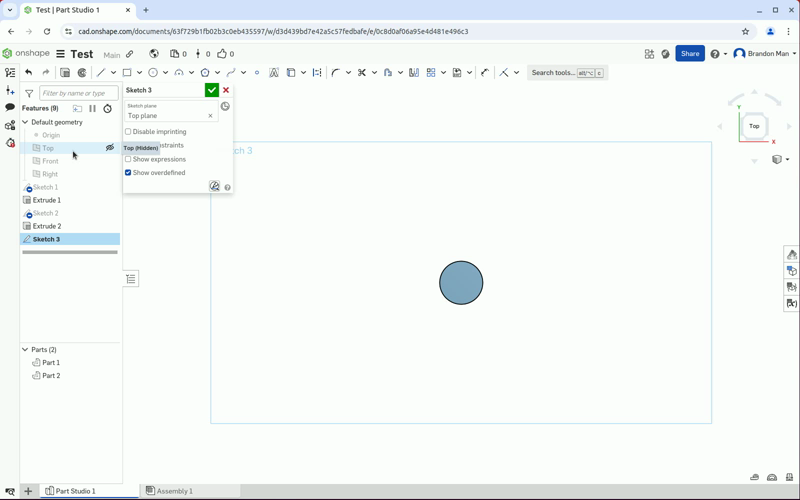
mouse_move(73, 352)
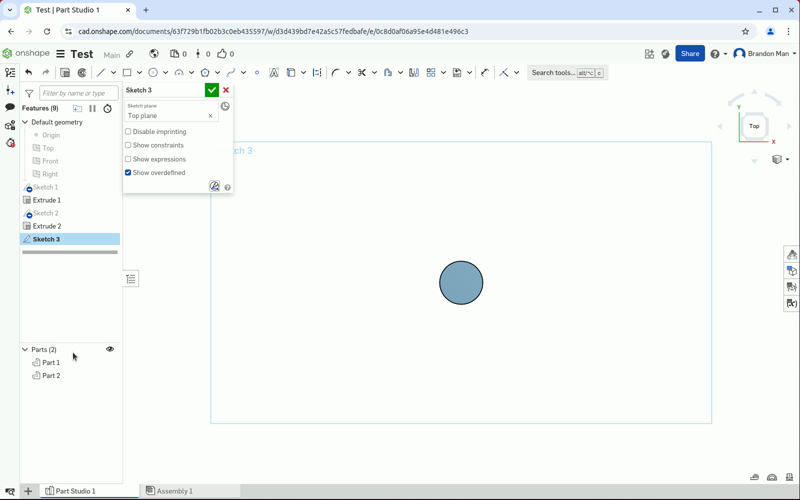
key(y)
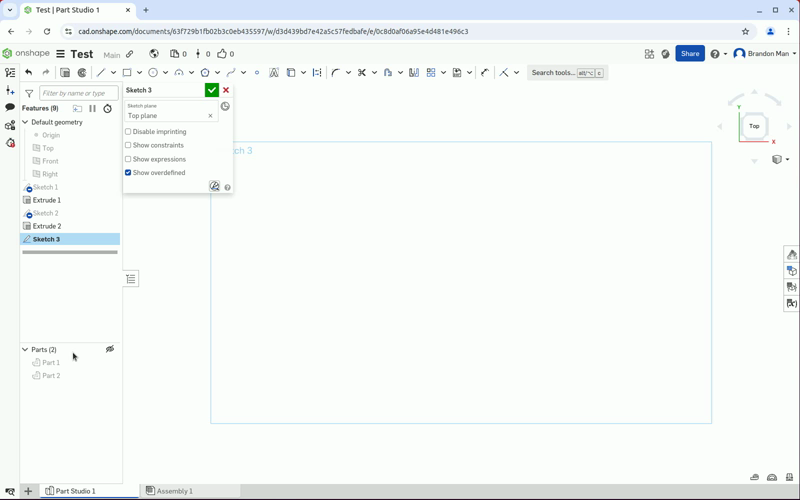
key(l)
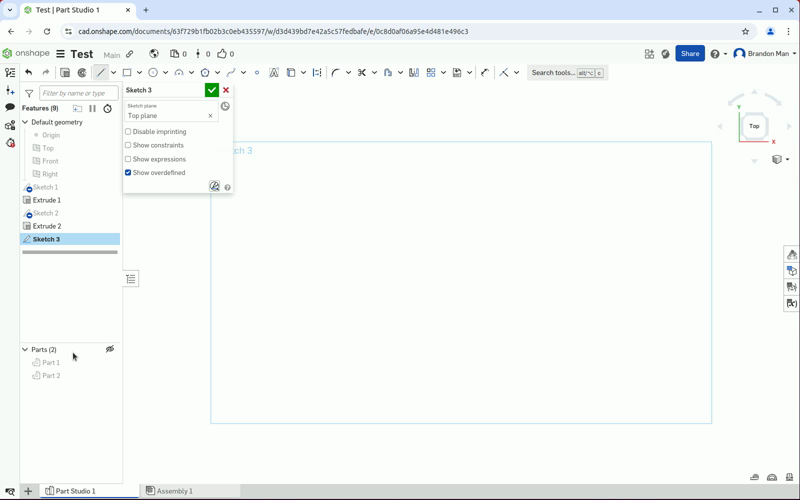
key_down(shift)
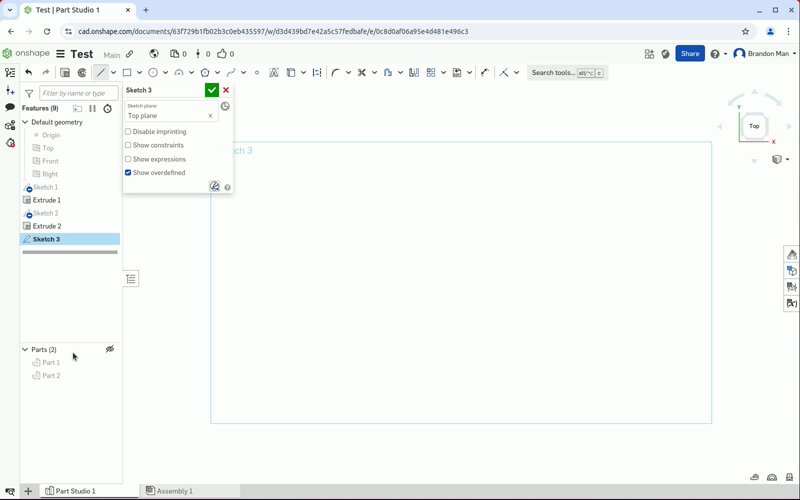
mouse_move(414, 306)
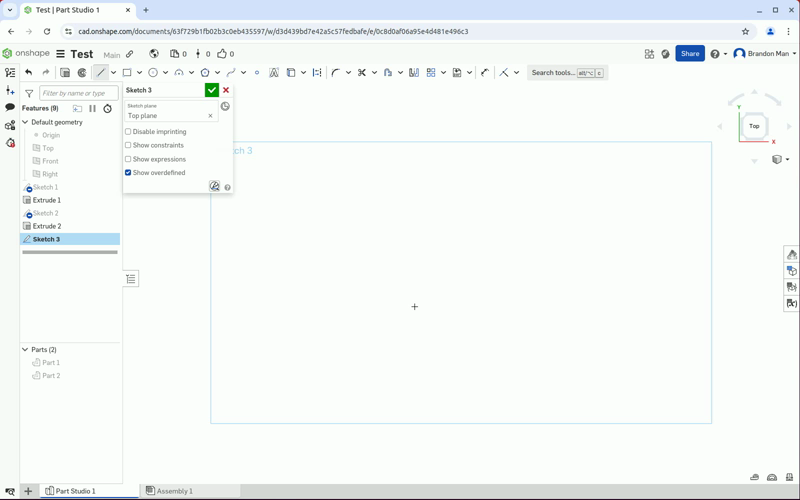
click(414, 306)
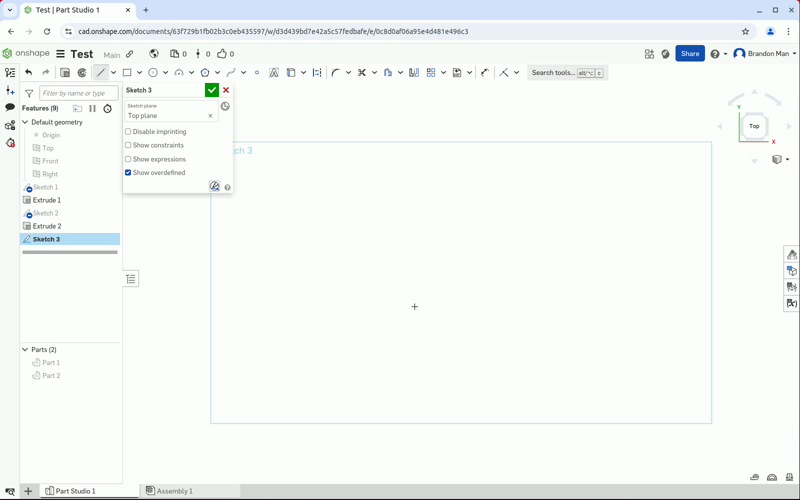
key_up(shift)
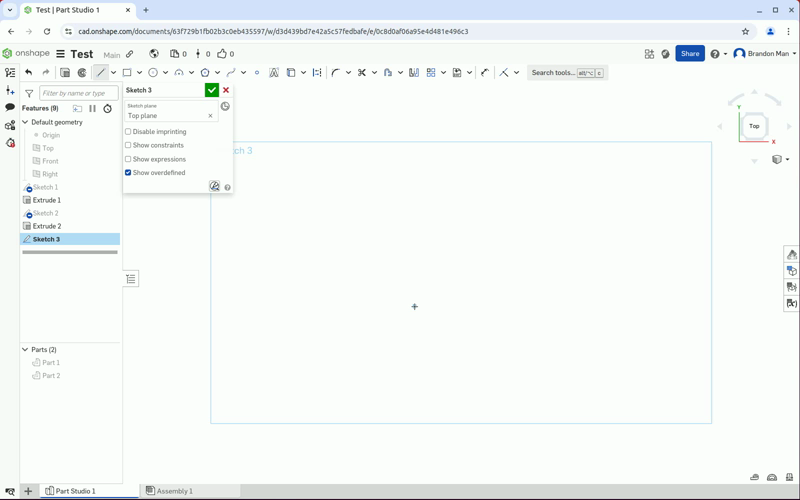
key_down(shift)
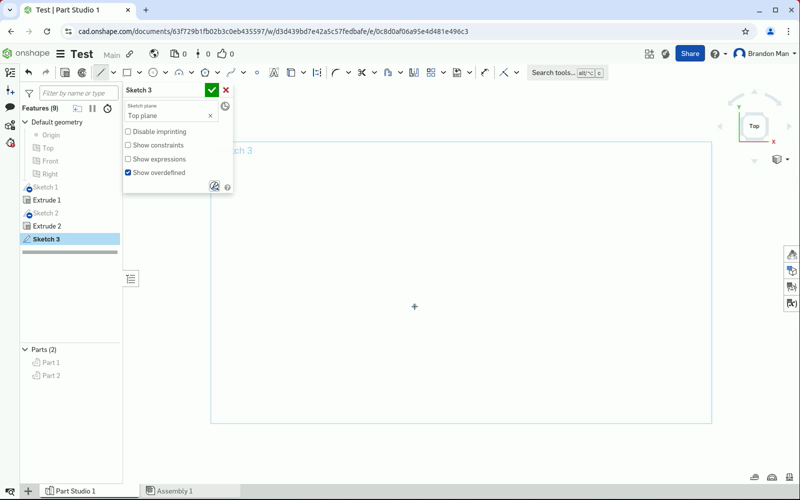
mouse_move(505, 306)
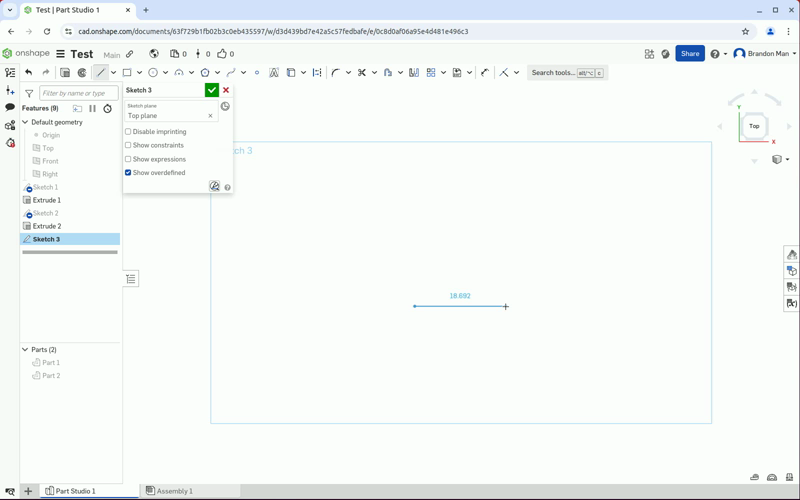
click(505, 306)
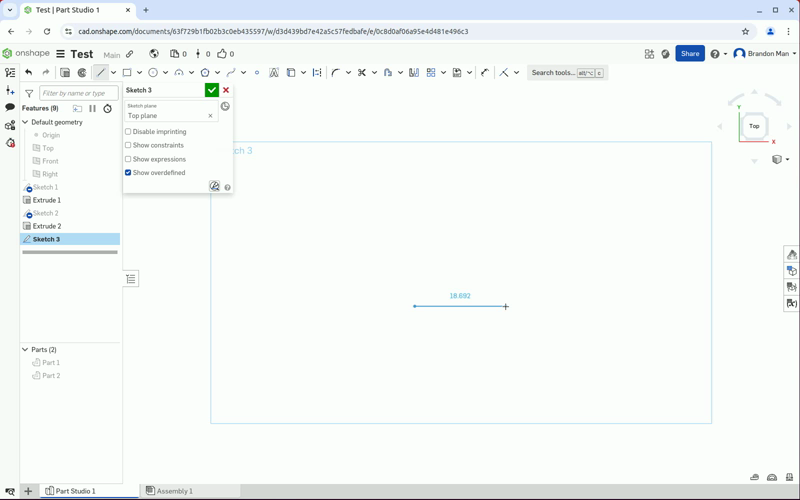
key_up(shift)
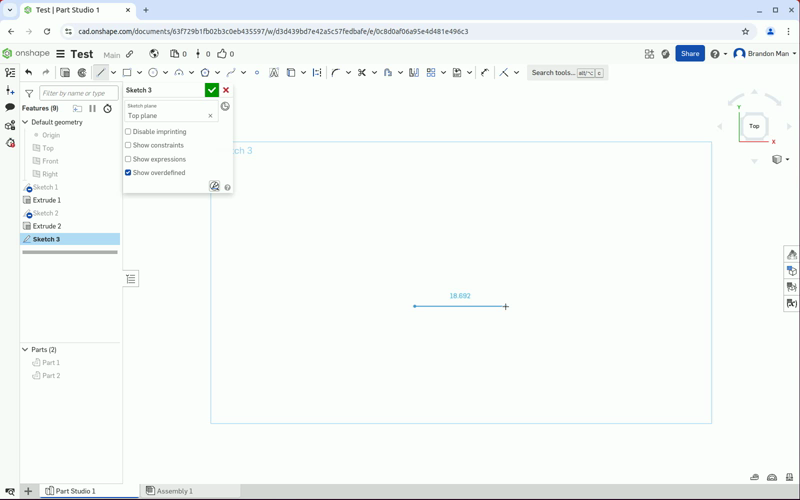
key_down(shift)
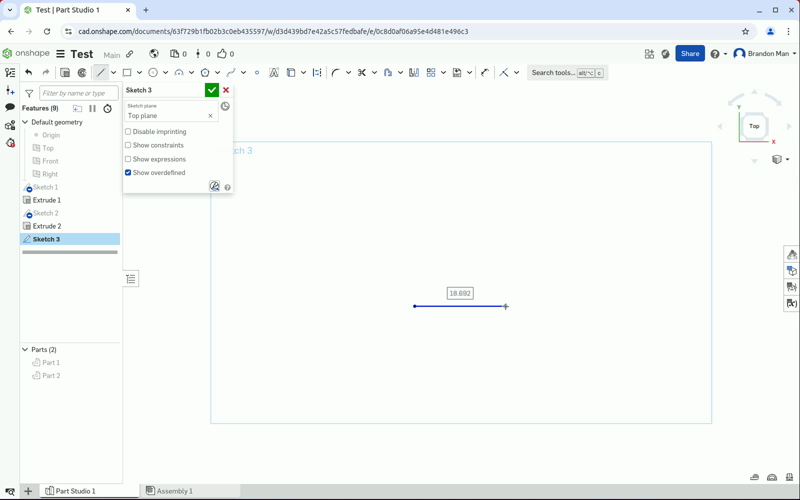
mouse_move(535, 306)
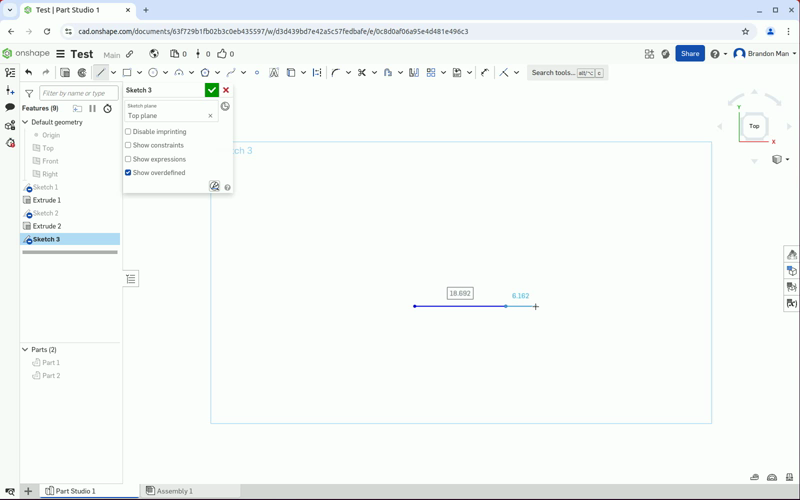
mouse_move(505, 260)
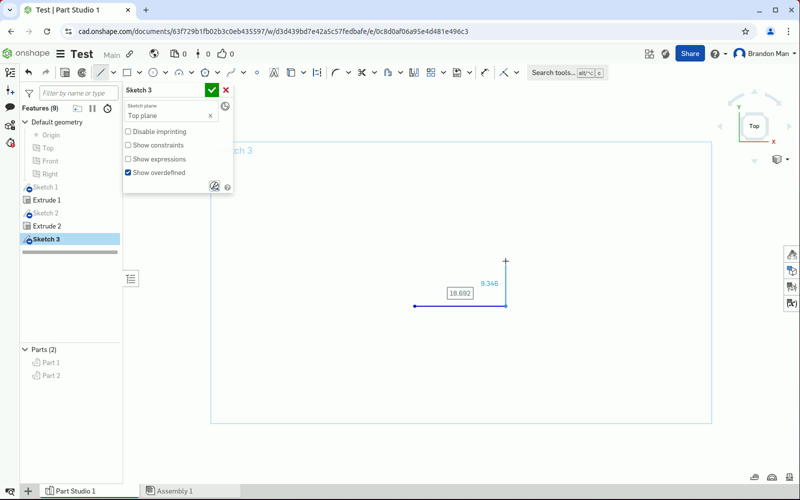
click(505, 260)
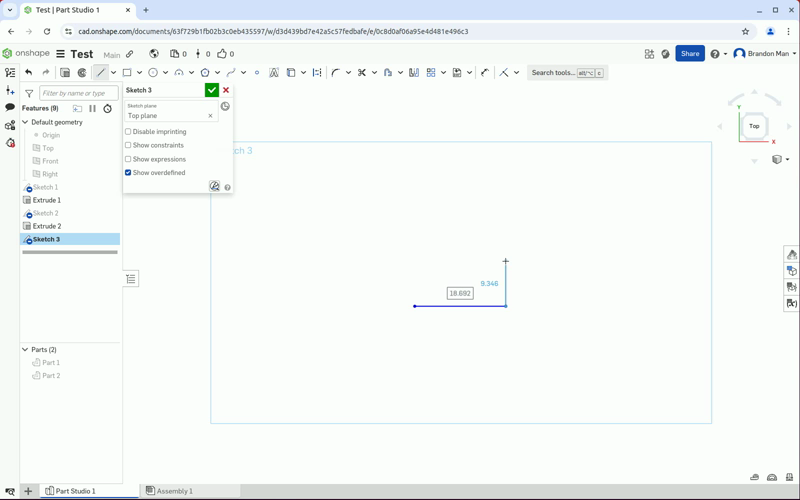
key_up(shift)
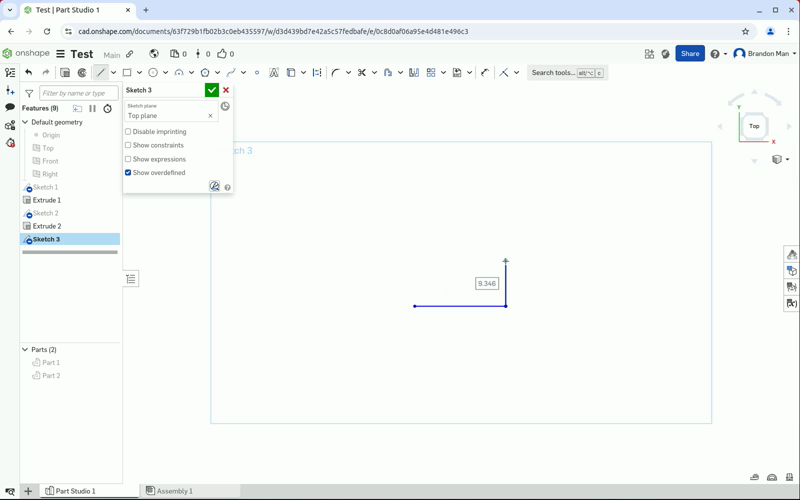
key_down(shift)
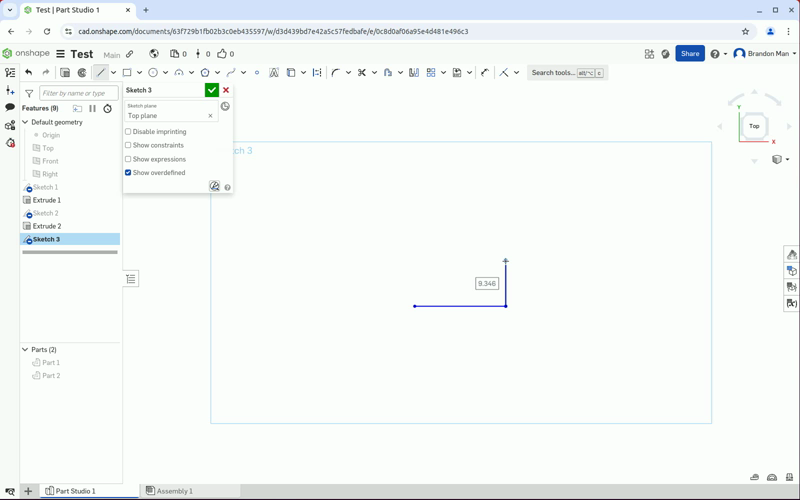
mouse_move(414, 260)
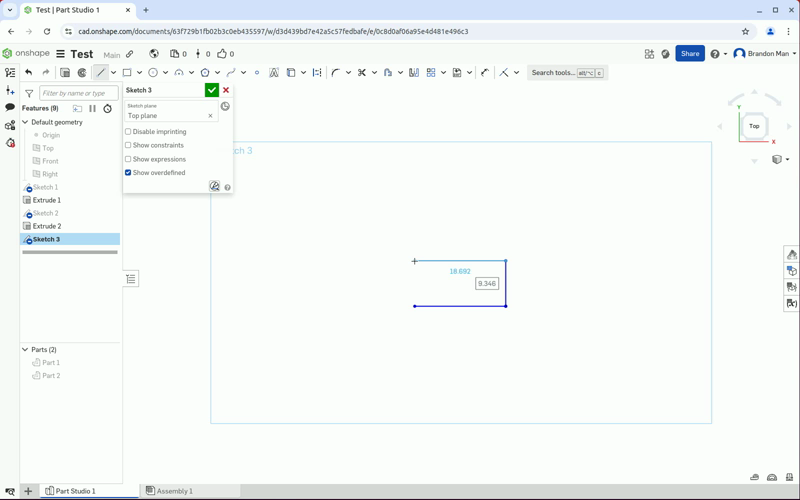
click(414, 260)
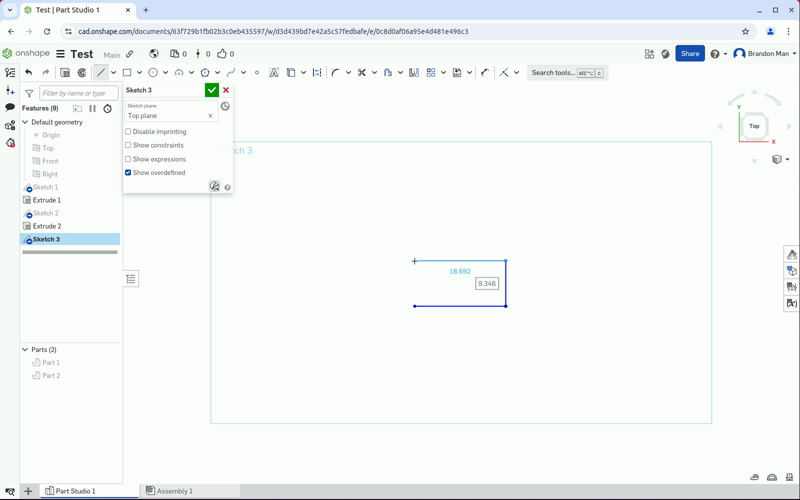
key_up(shift)
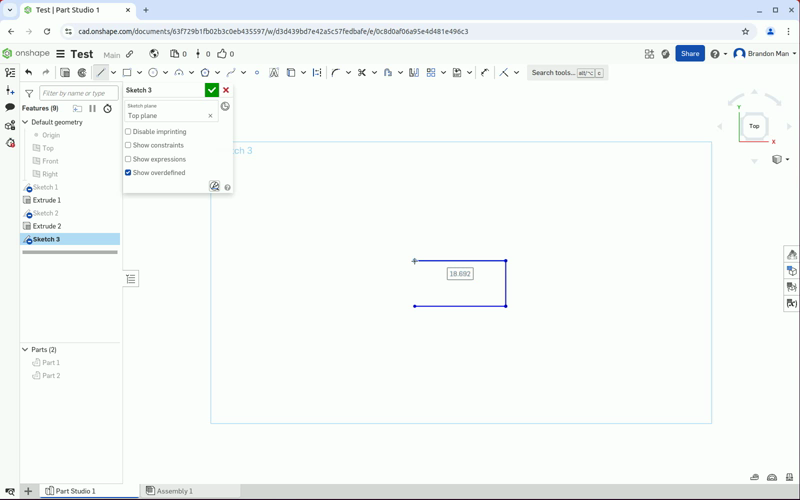
mouse_move(444, 260)
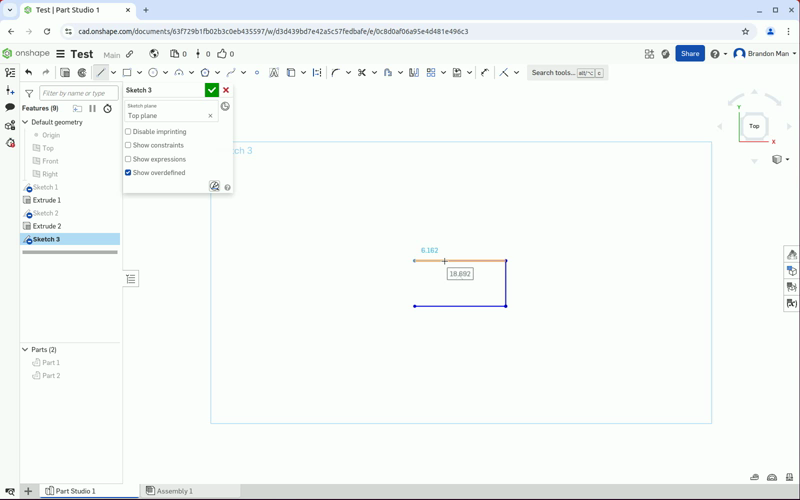
key_down(shift)
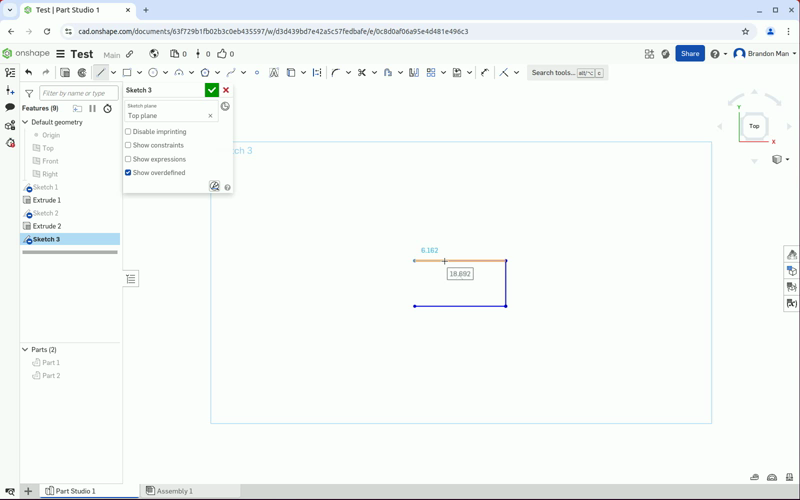
mouse_move(414, 306)
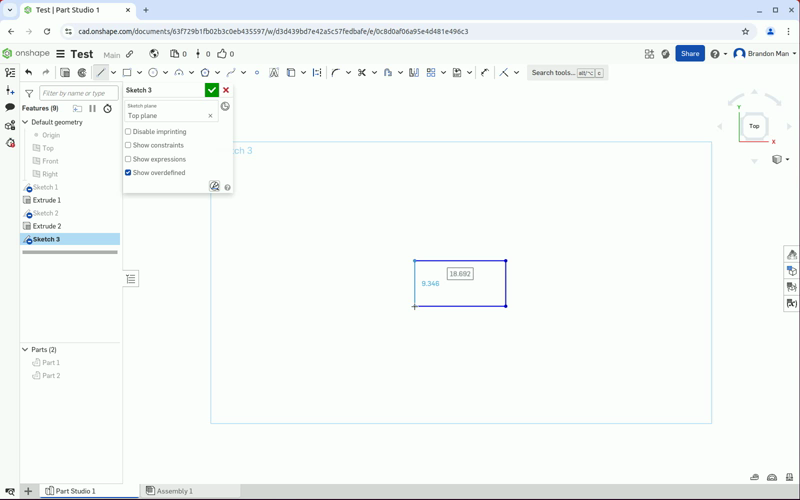
key_up(shift)
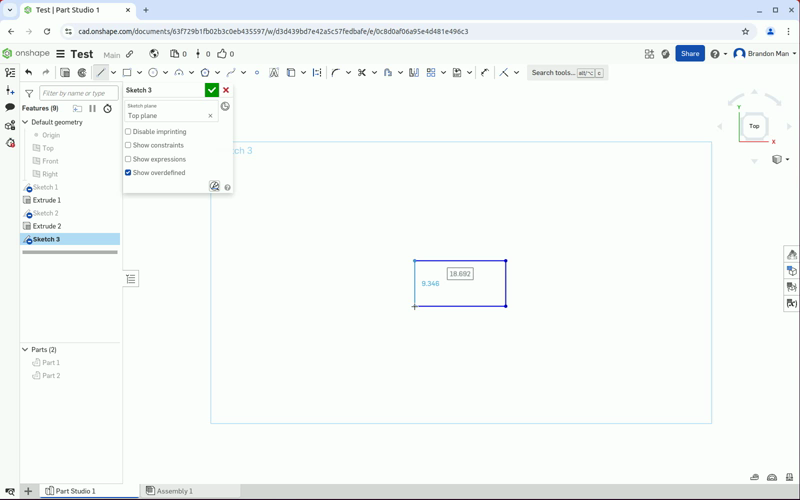
click(414, 306)
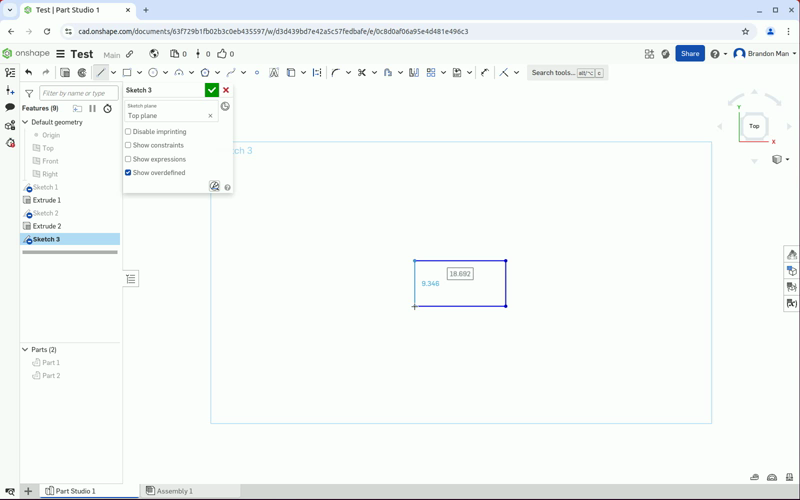
key(esc)
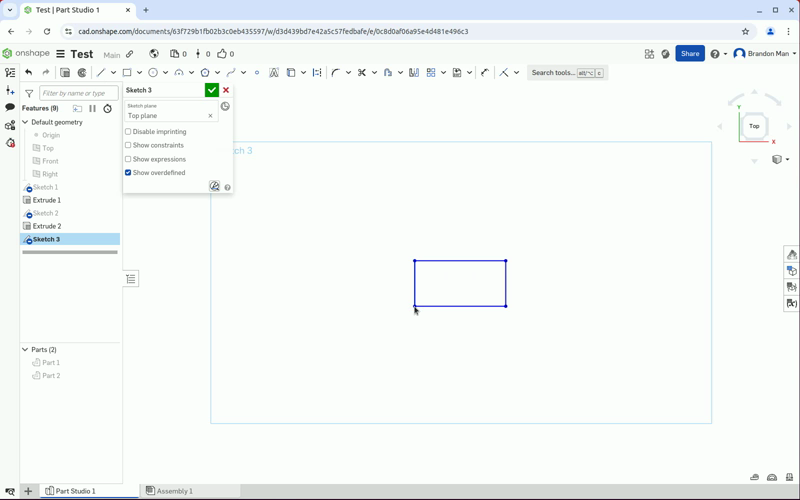
mouse_move(435, 290)
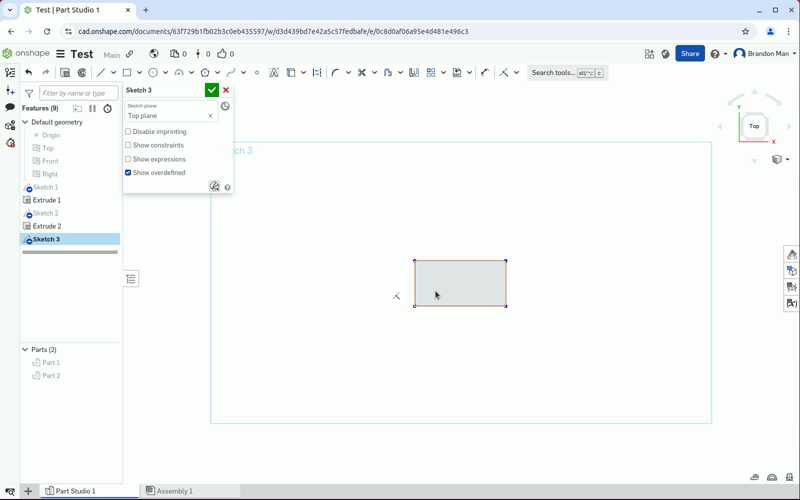
click(435, 290)
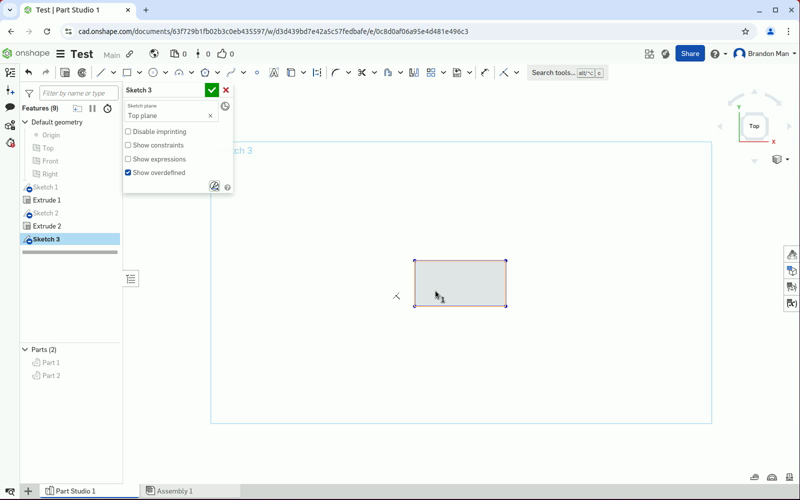
mouse_move(73, 352)
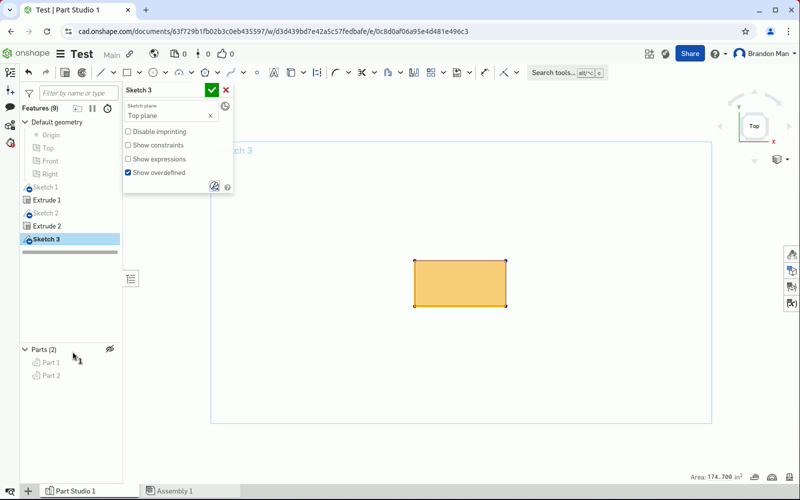
key(shift+y)
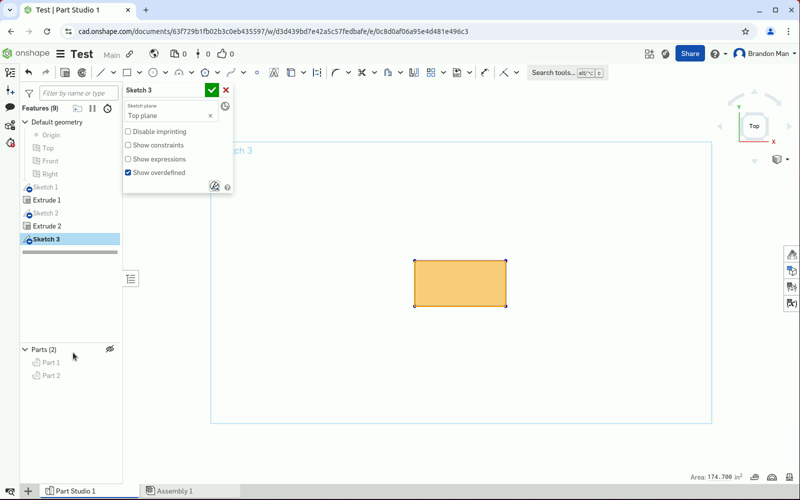
key(shift+e)
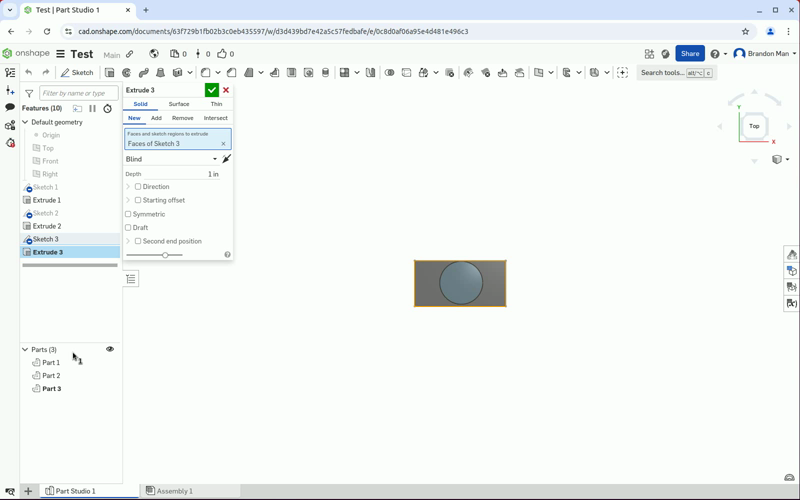
mouse_move(143, 106)
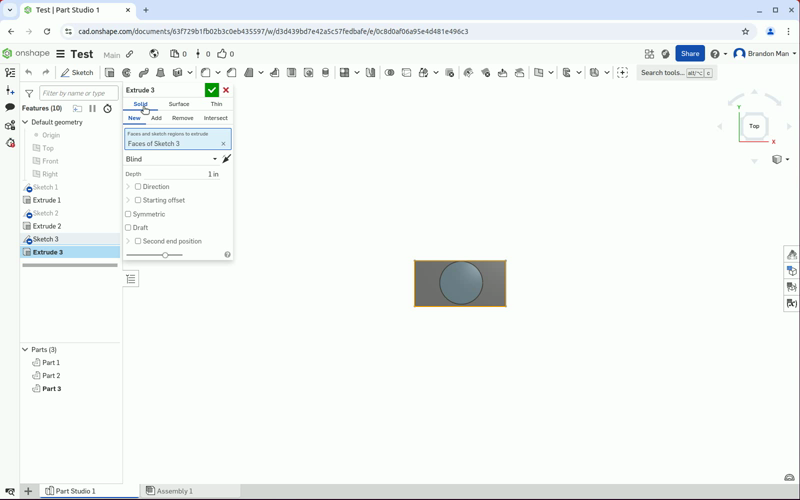
click(143, 106)
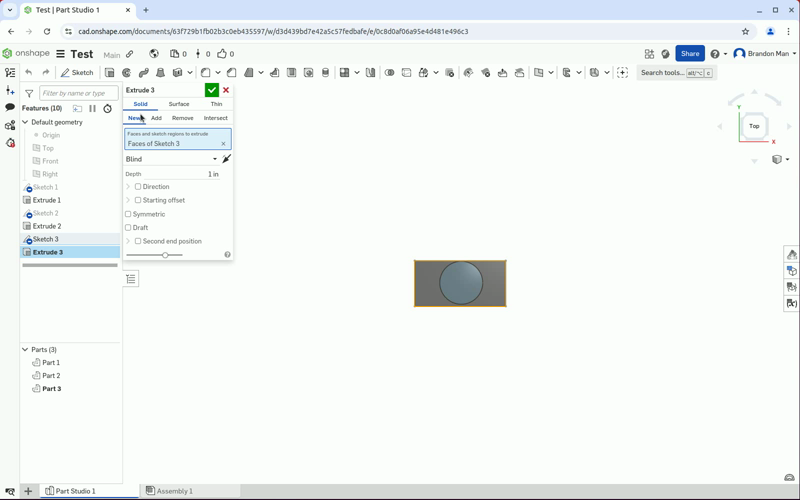
mouse_move(137, 120)
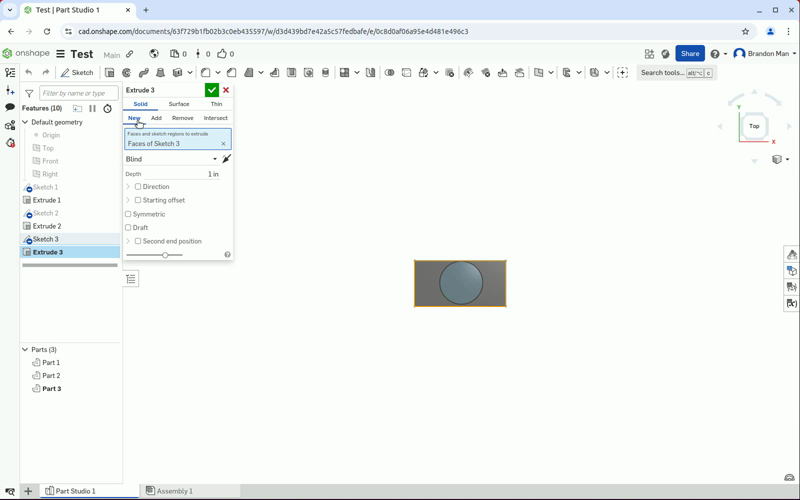
click(137, 120)
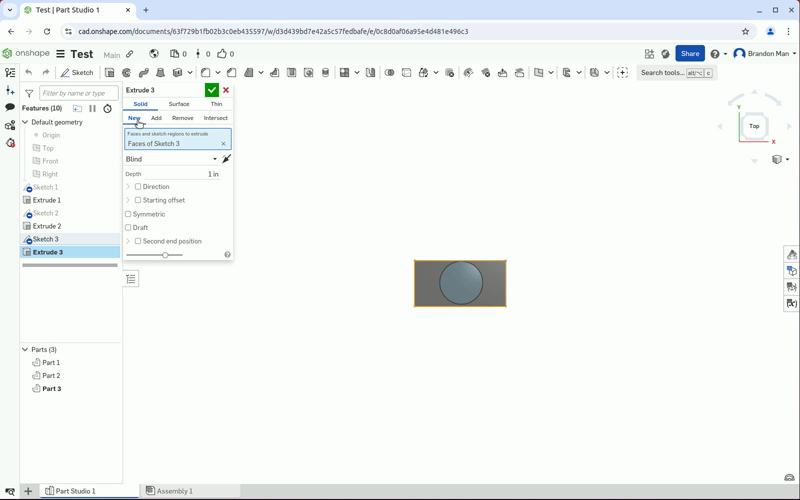
key(tab, 4)
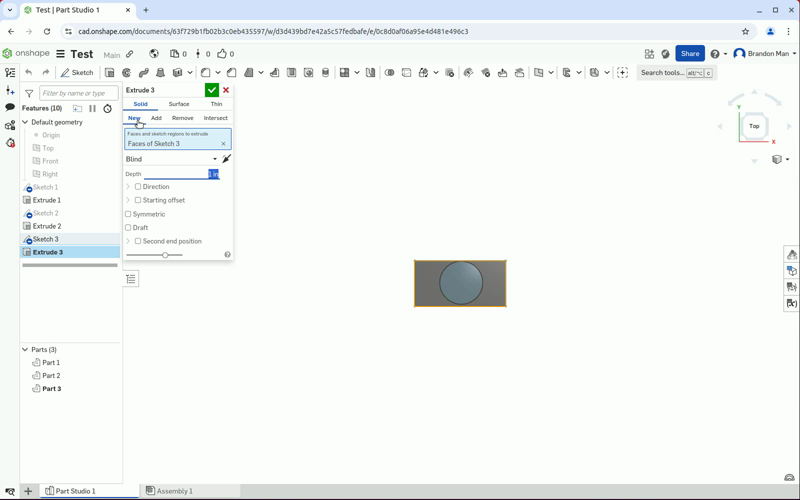
text(-1.685)
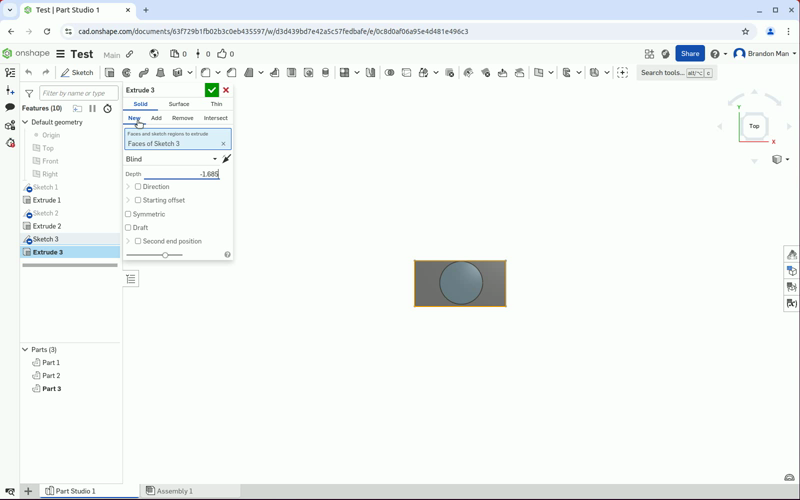
key(enter)
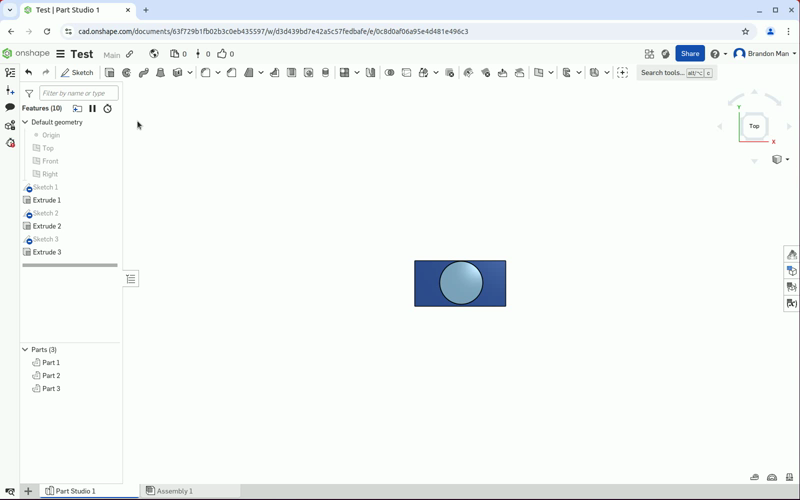
key(shift+h)
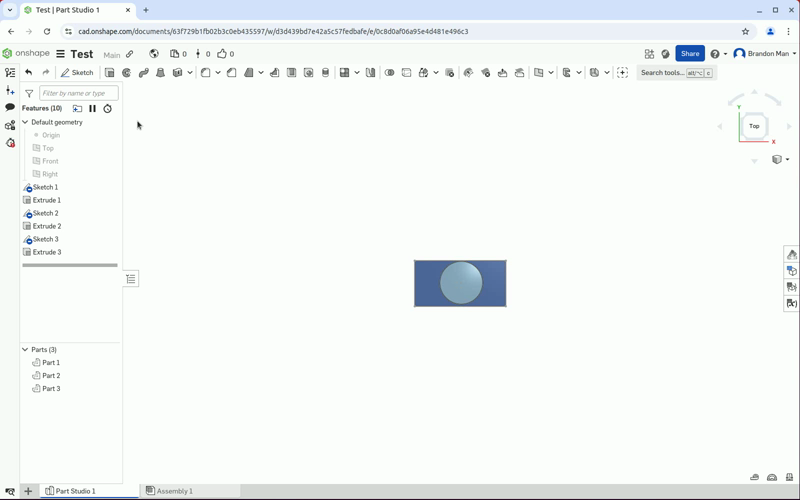
key(shift+h)
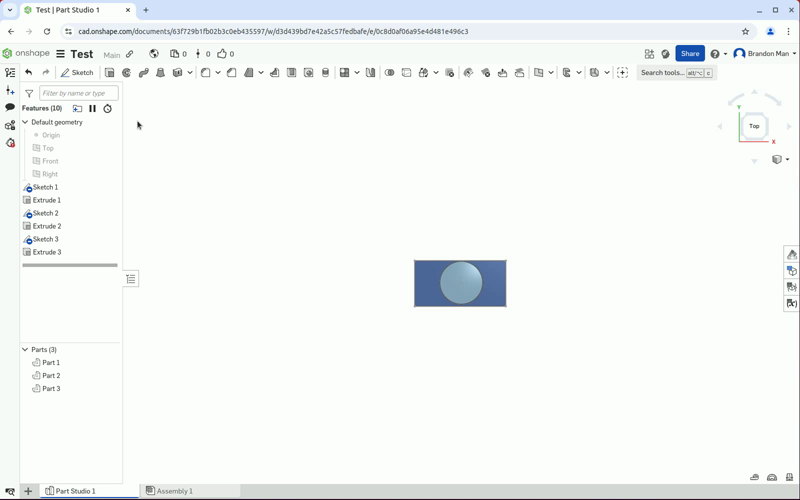
key(shift+7)
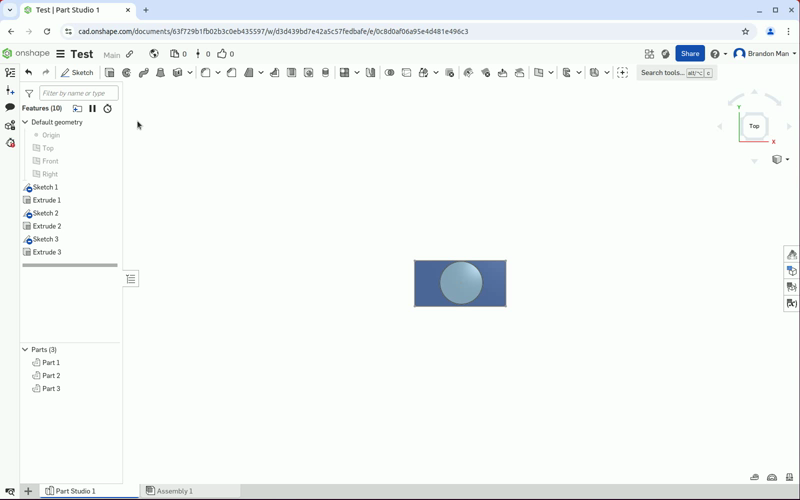
key(up, 3)
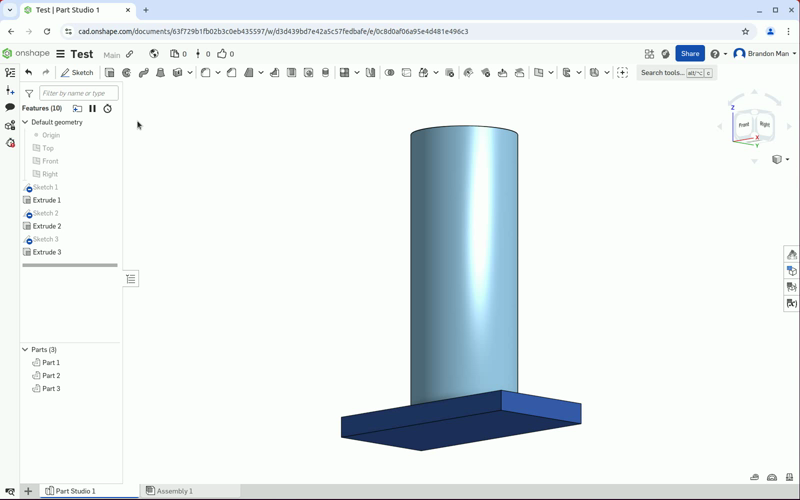
key(left, 3)
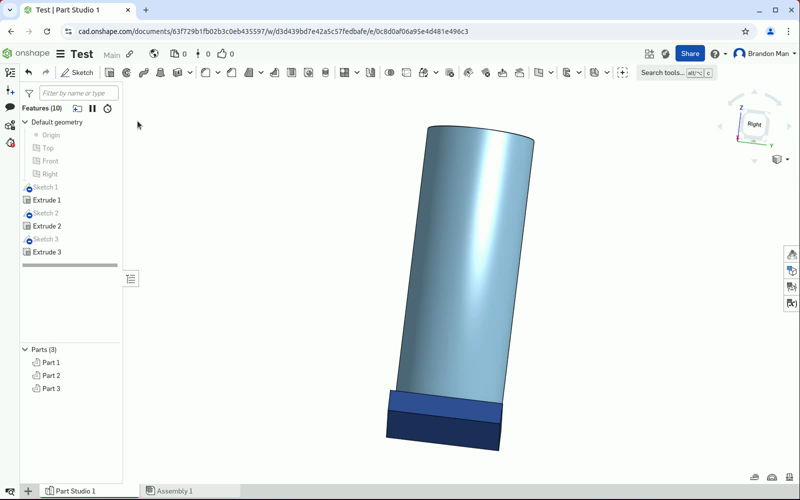
key(right, 3)
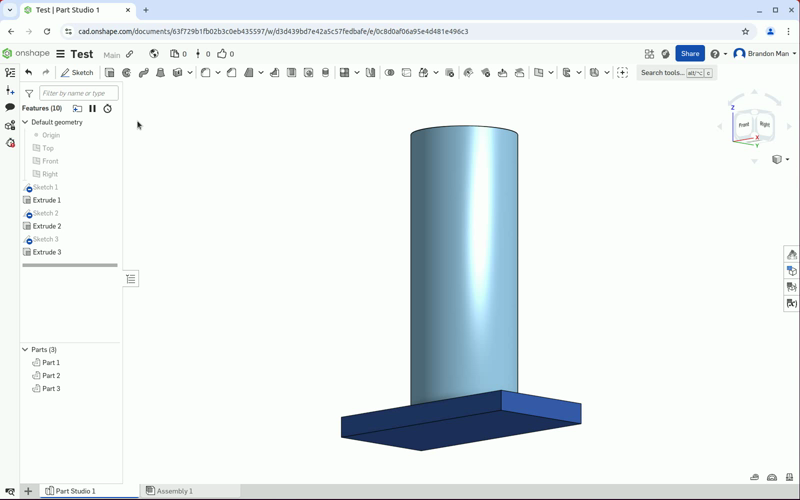
key(down, 3)
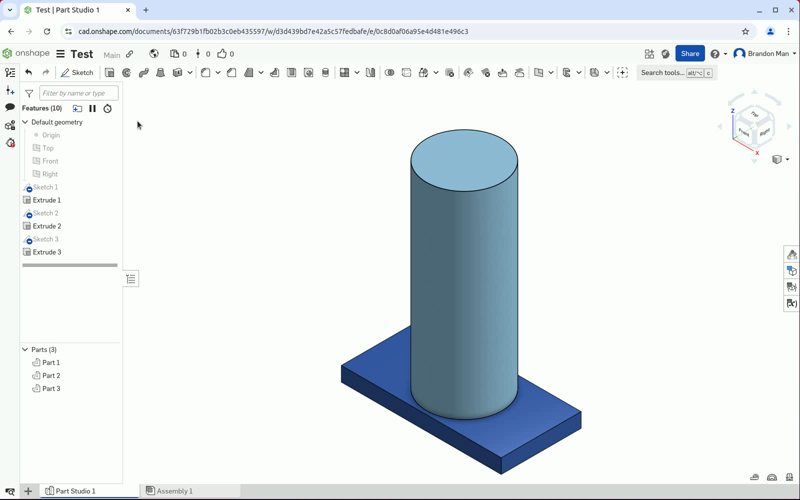
mouse_move(73, 189)
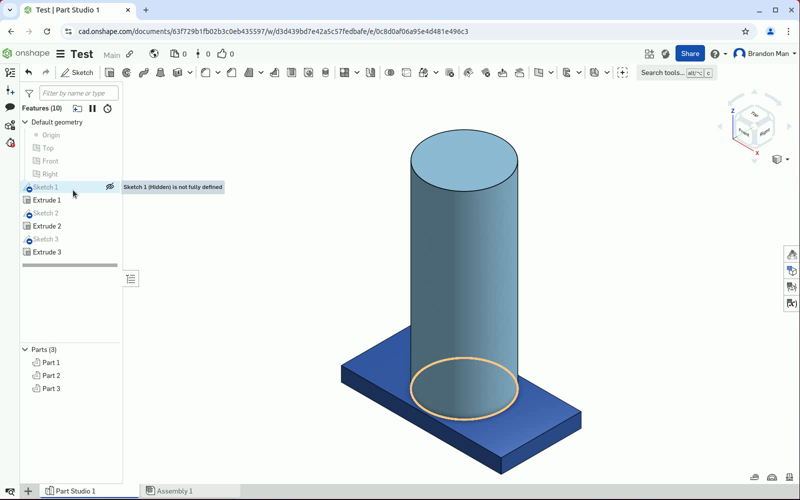
click(73, 189)